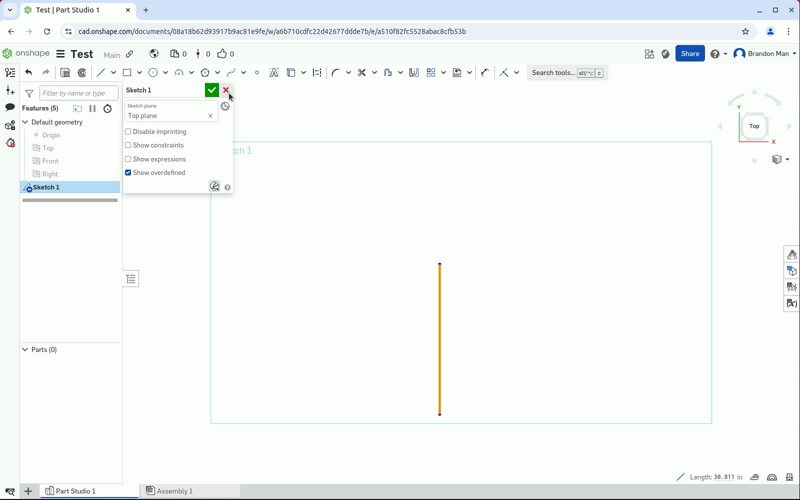
key(shift+h)
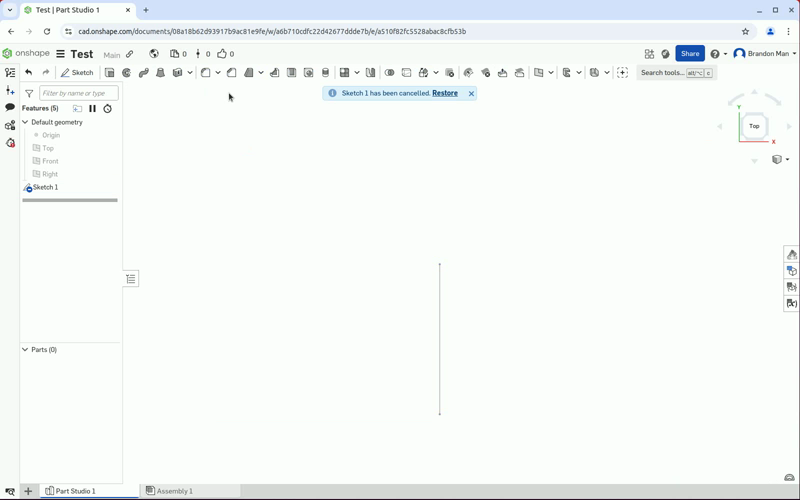
key(shift+s)
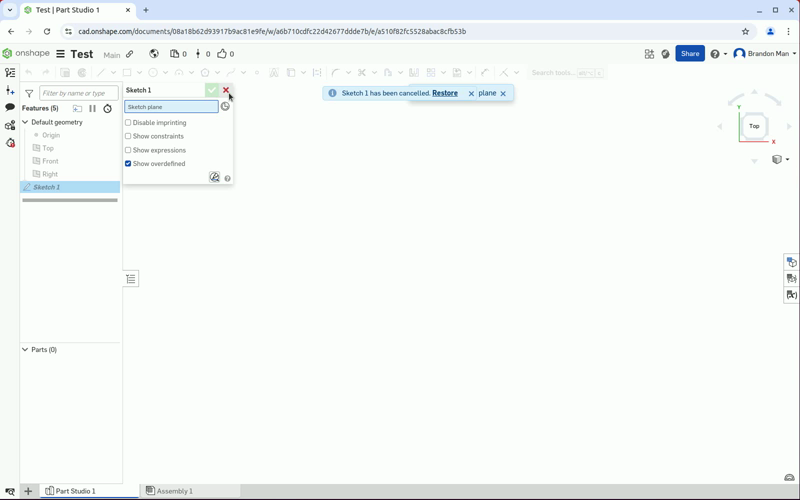
mouse_move(73, 150)
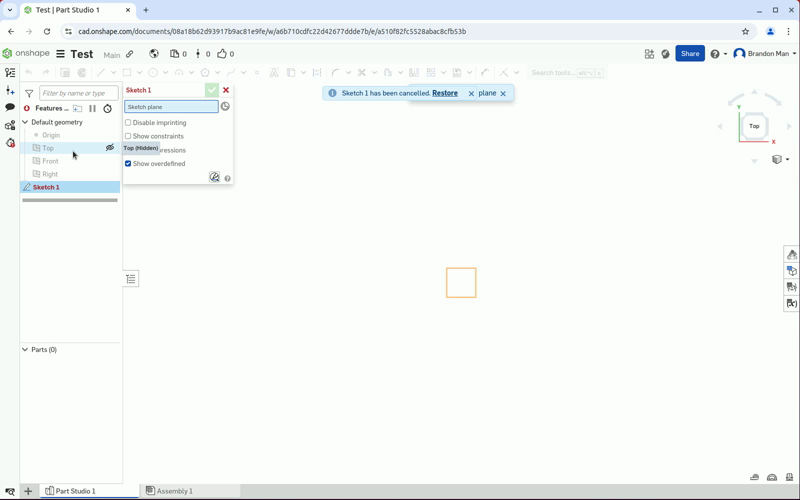
click(73, 150)
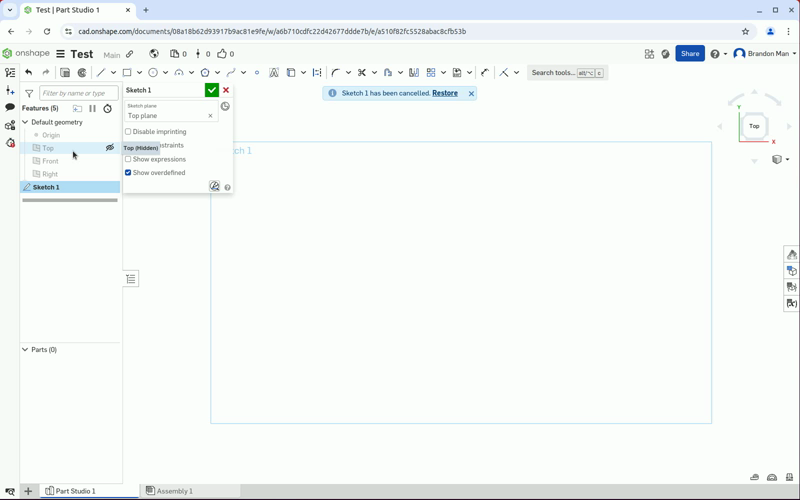
mouse_move(73, 352)
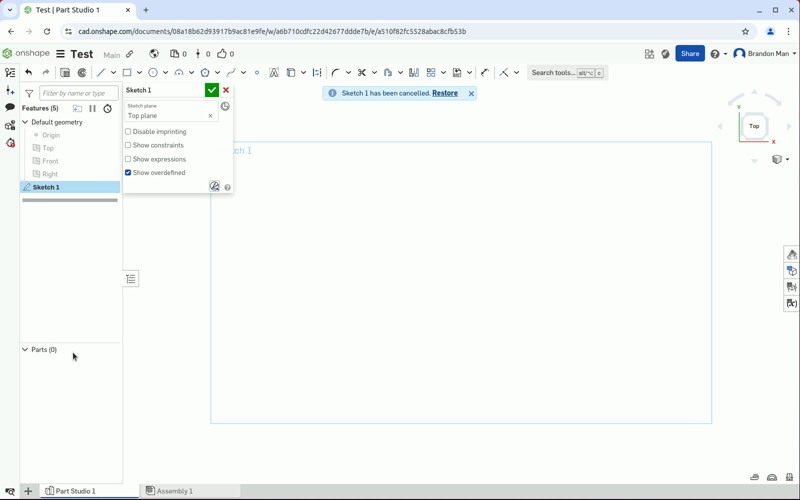
key(y)
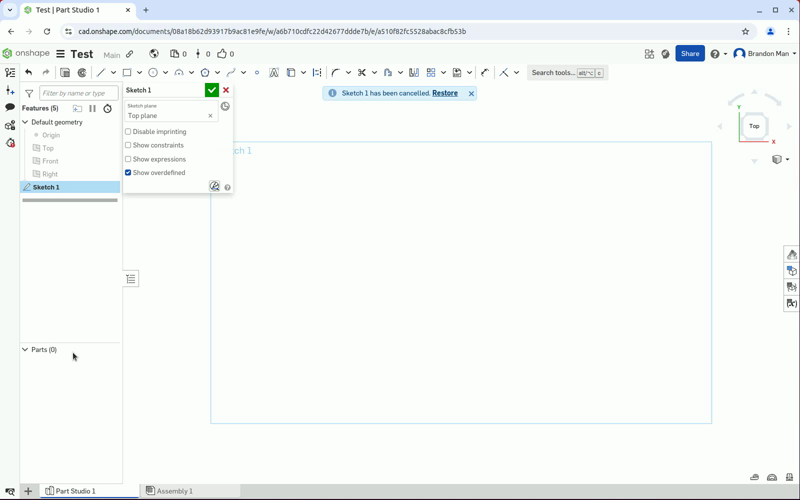
key(l)
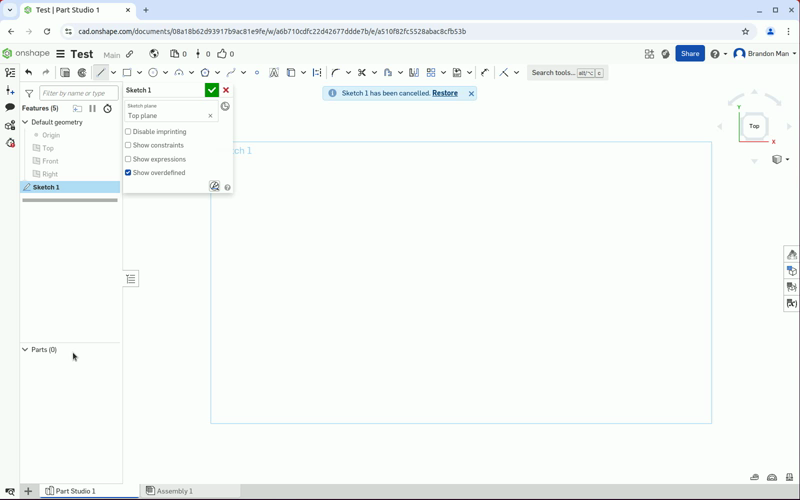
key_down(shift)
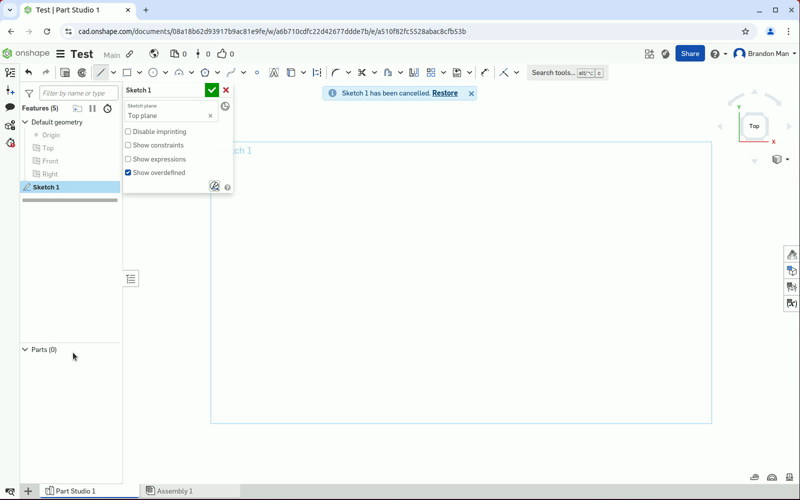
mouse_move(348, 337)
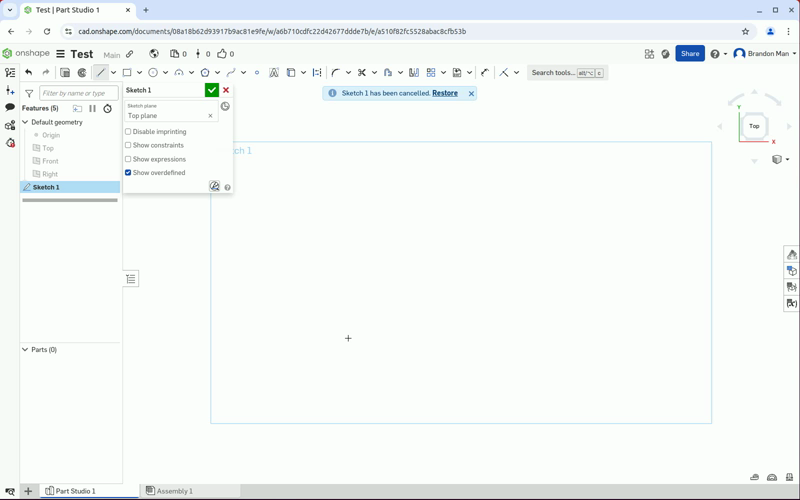
click(348, 337)
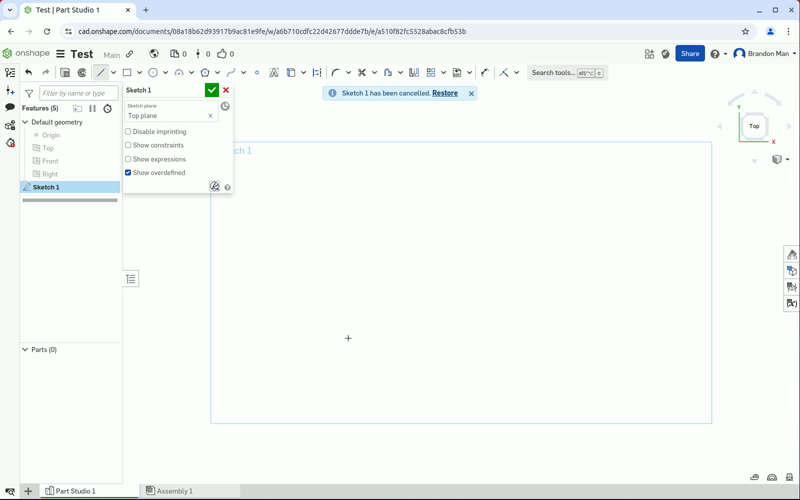
key_up(shift)
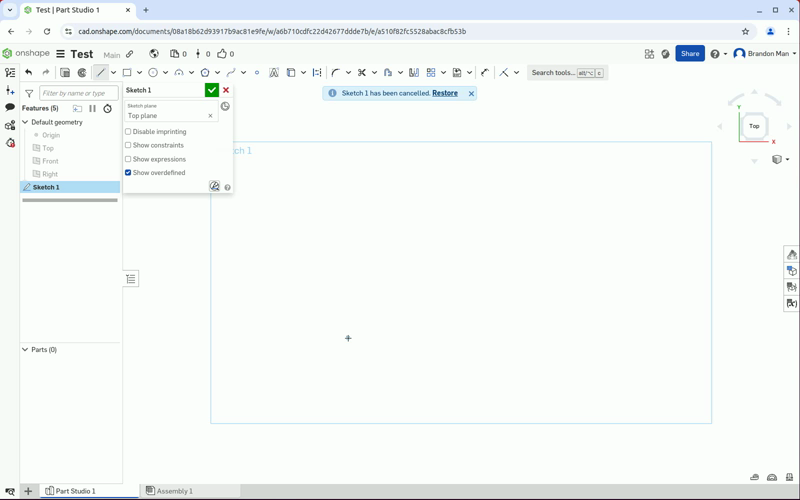
key_down(shift)
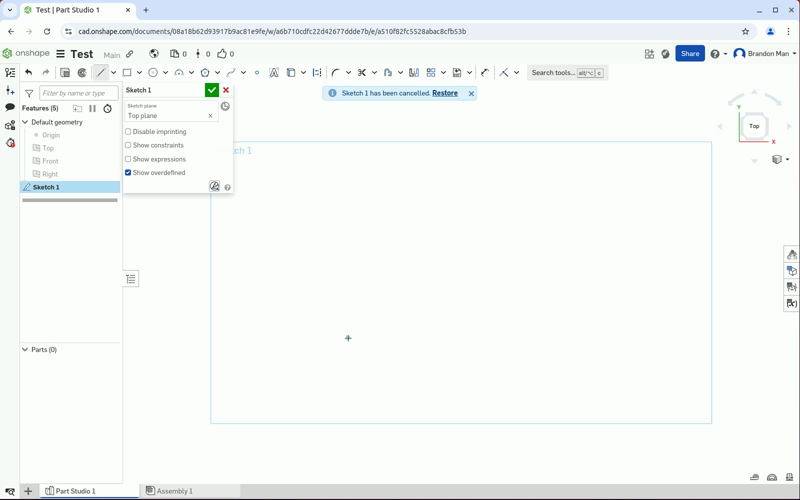
mouse_move(572, 337)
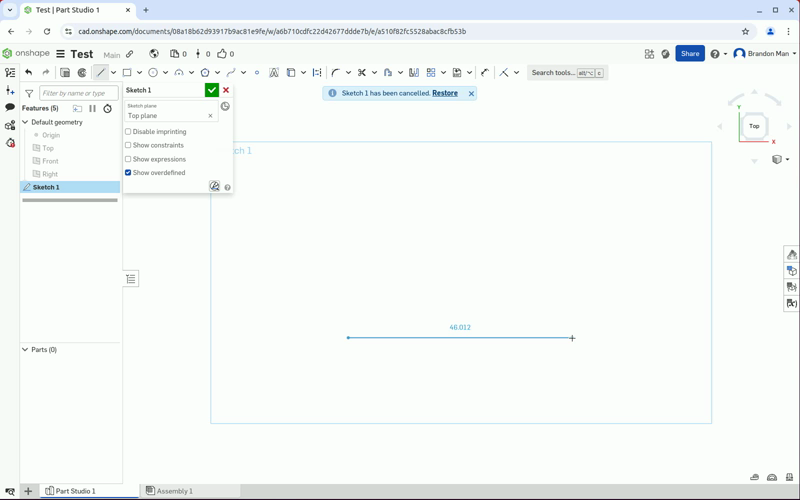
click(572, 337)
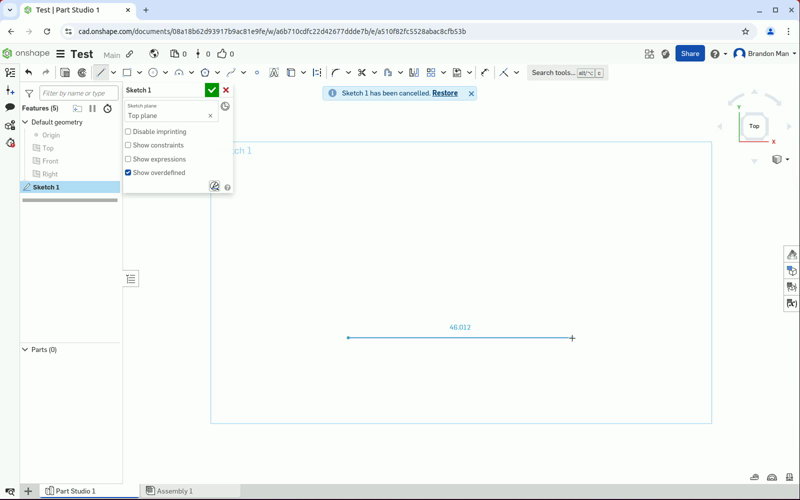
key_up(shift)
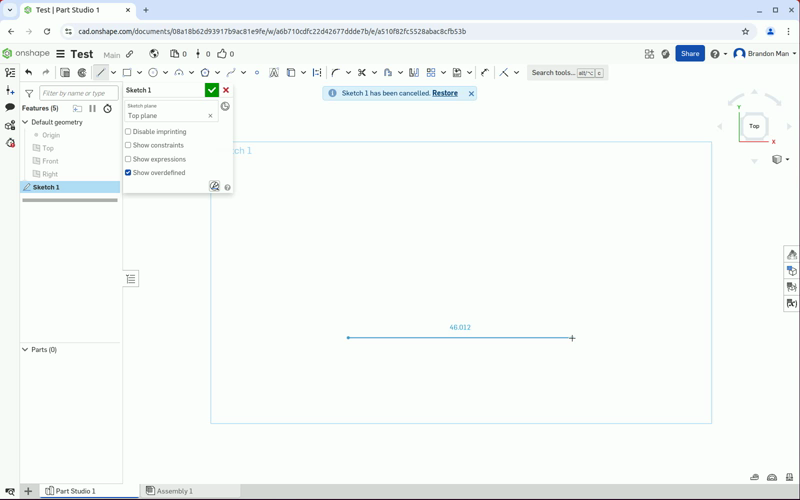
key_down(shift)
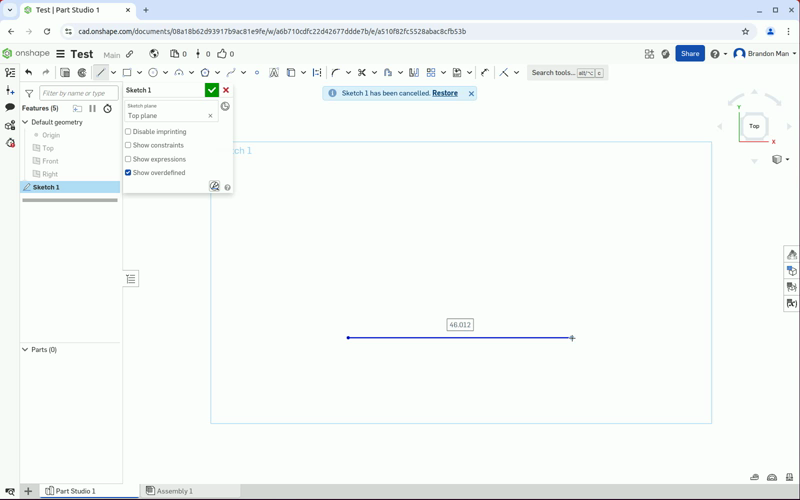
mouse_move(589, 337)
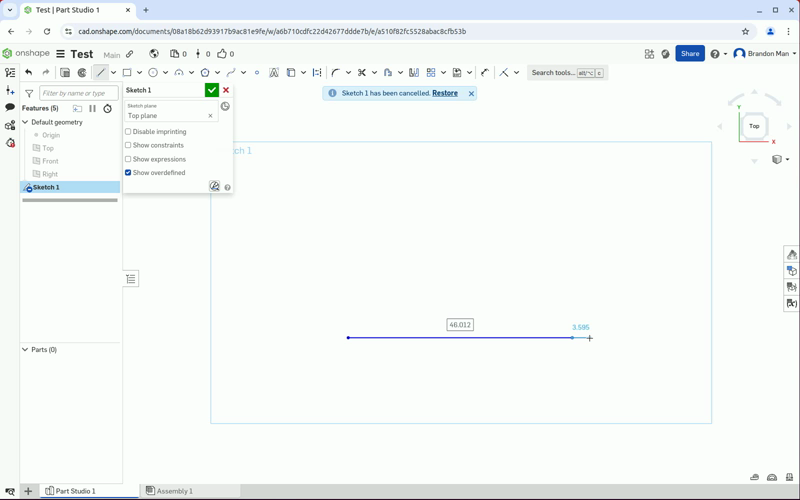
mouse_move(572, 326)
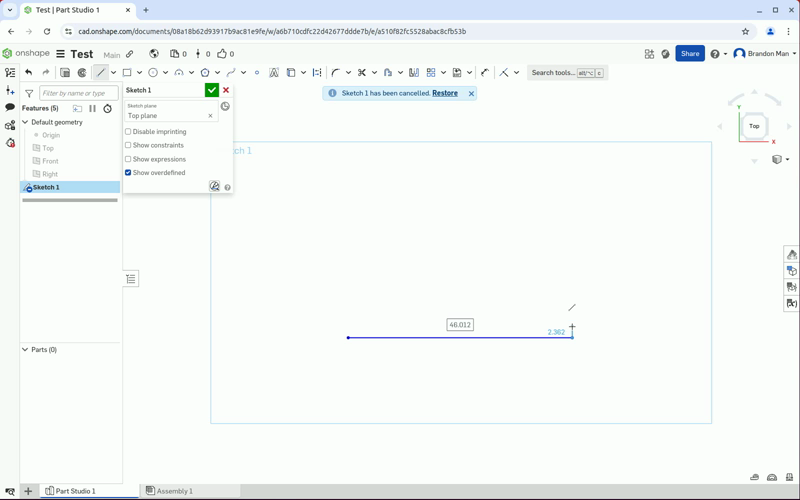
click(572, 326)
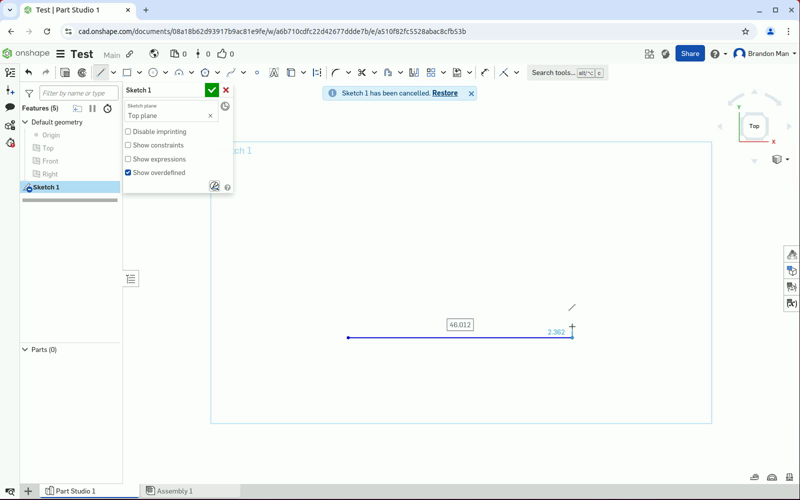
key_up(shift)
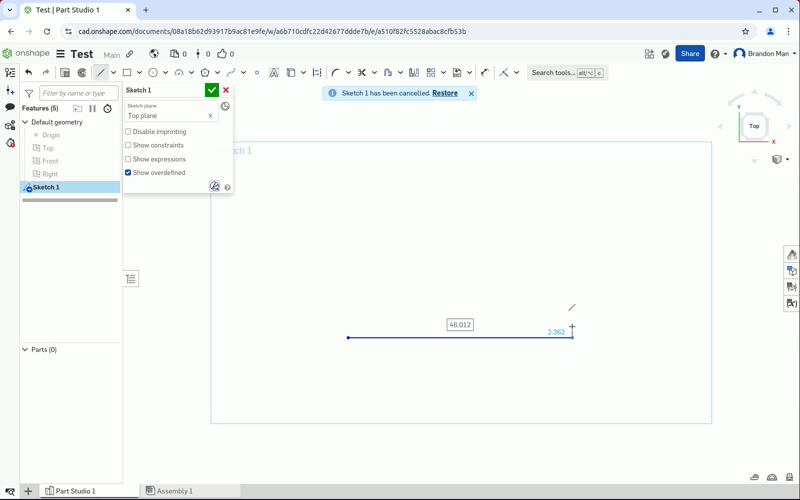
key_down(shift)
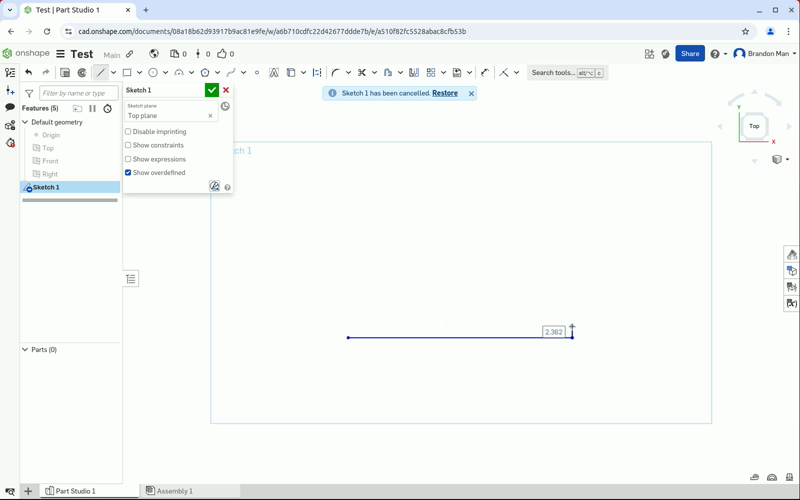
mouse_move(589, 326)
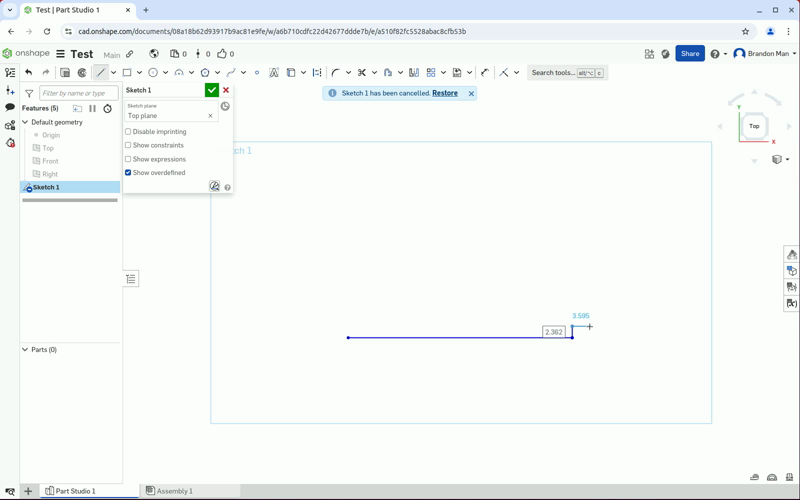
mouse_move(534, 305)
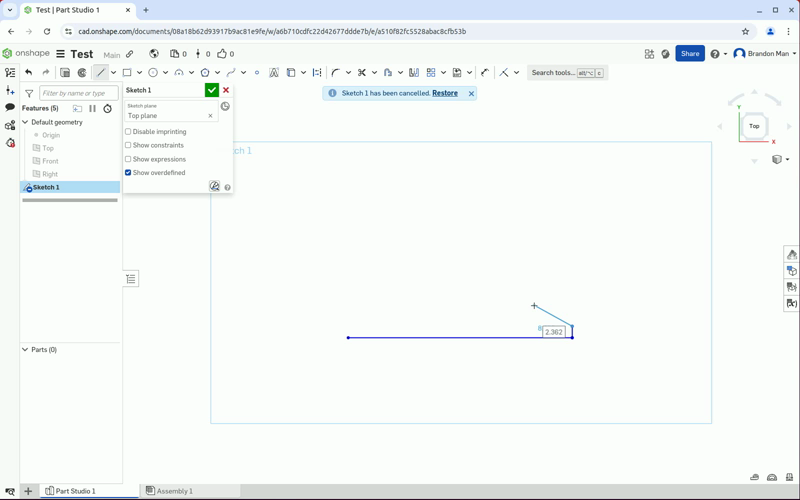
click(534, 305)
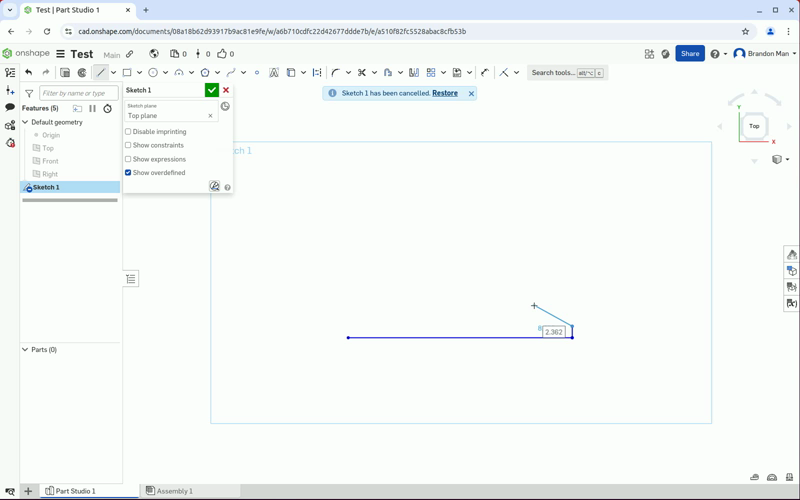
key_up(shift)
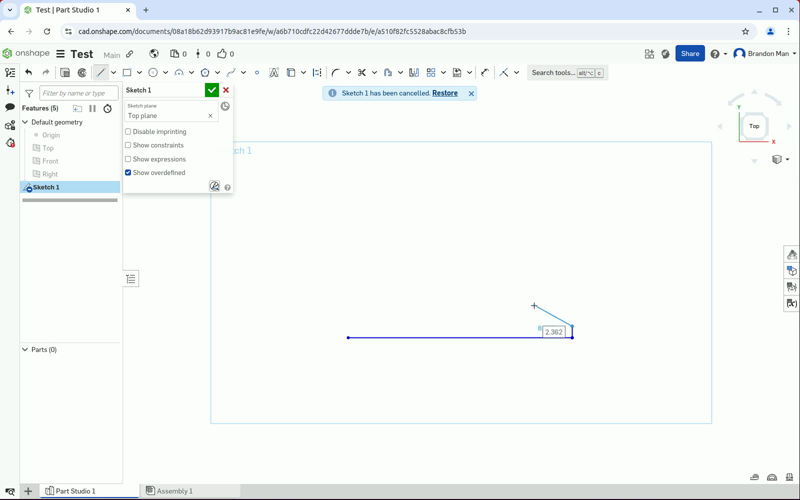
key_down(shift)
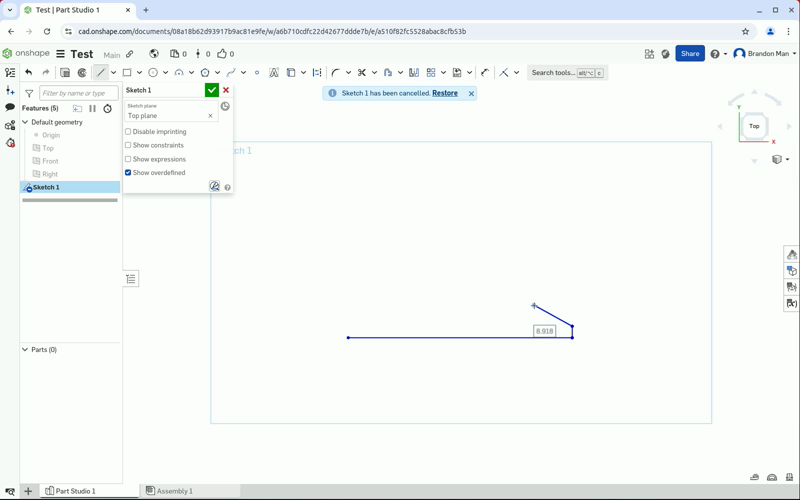
mouse_move(564, 305)
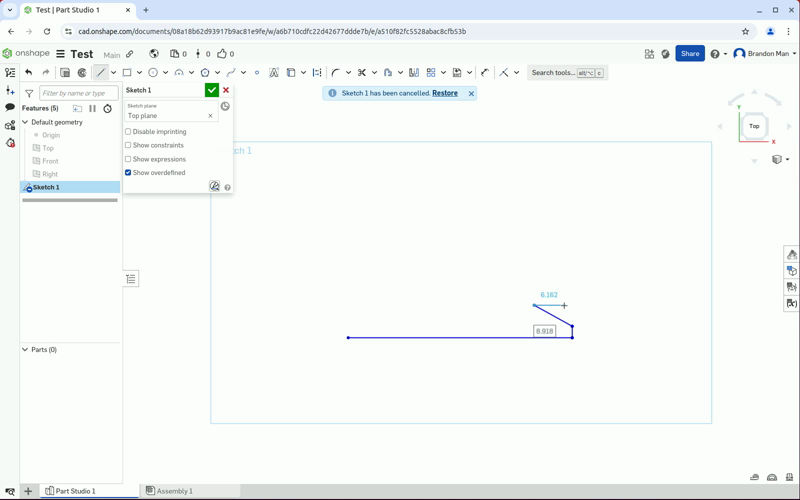
mouse_move(534, 260)
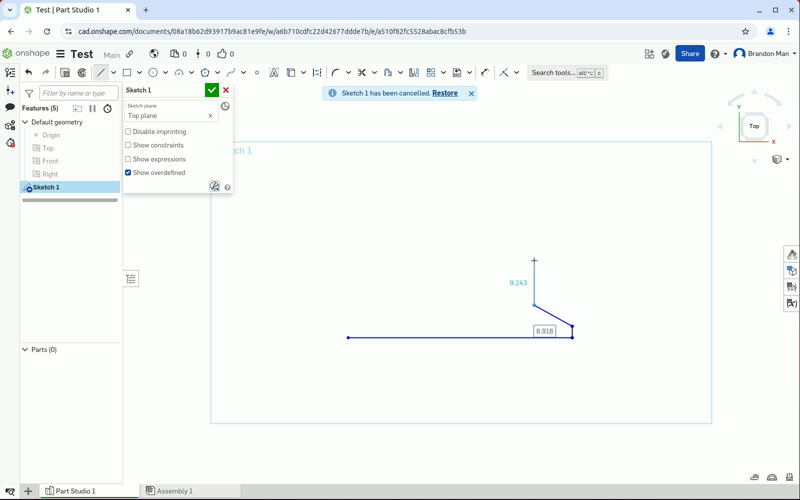
click(534, 260)
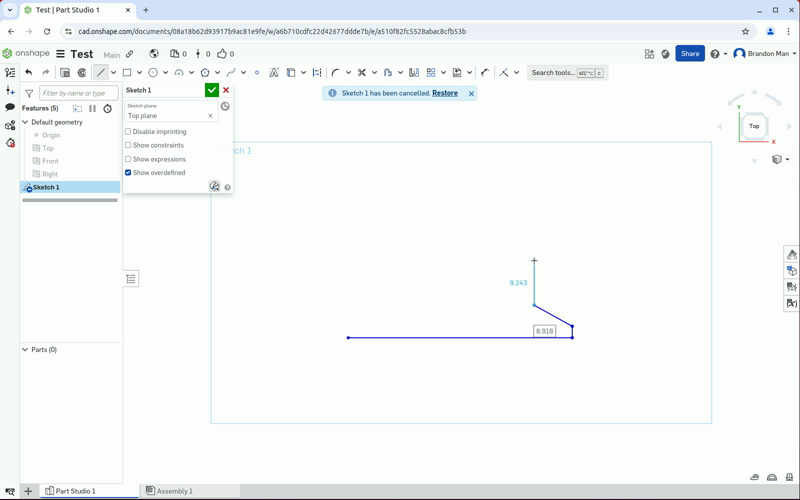
key_up(shift)
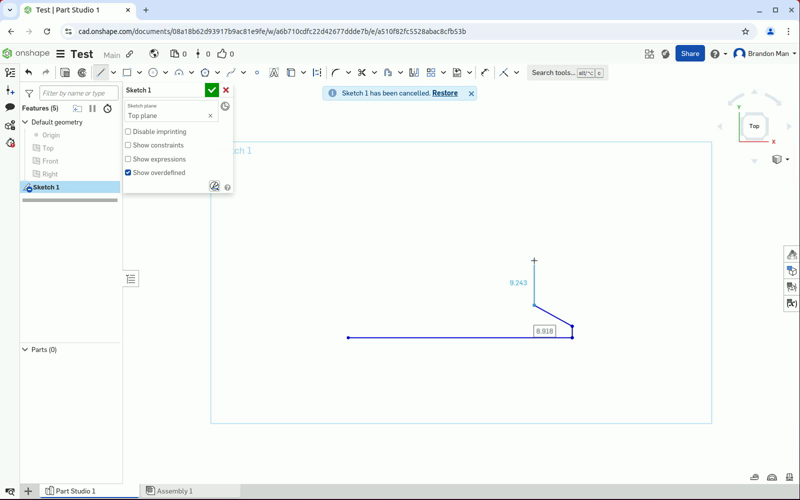
key_down(shift)
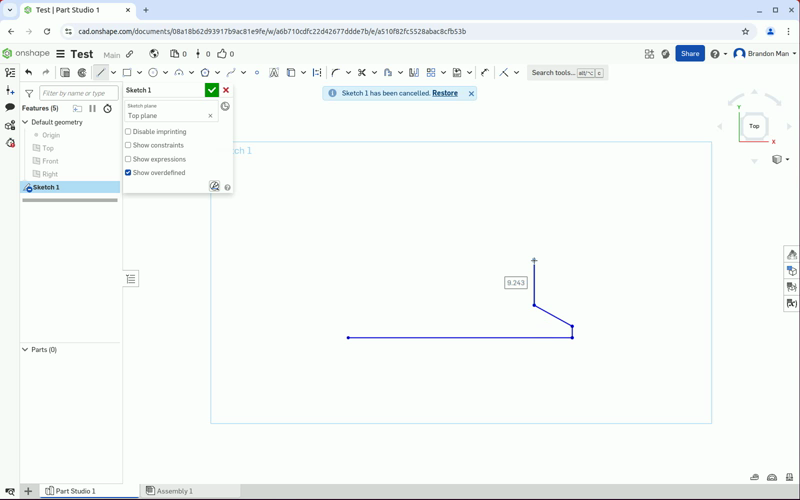
mouse_move(564, 260)
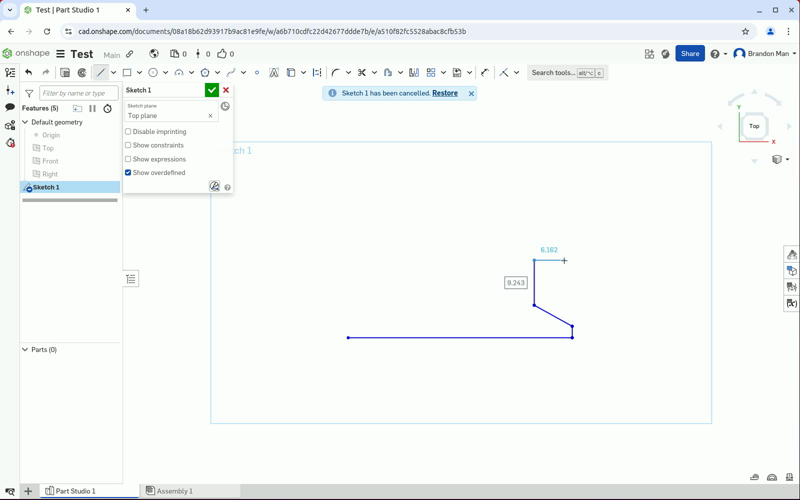
mouse_move(572, 239)
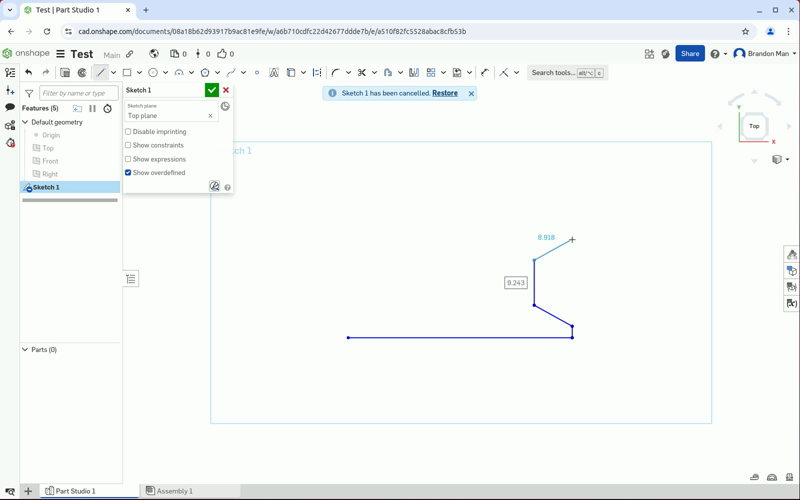
click(572, 239)
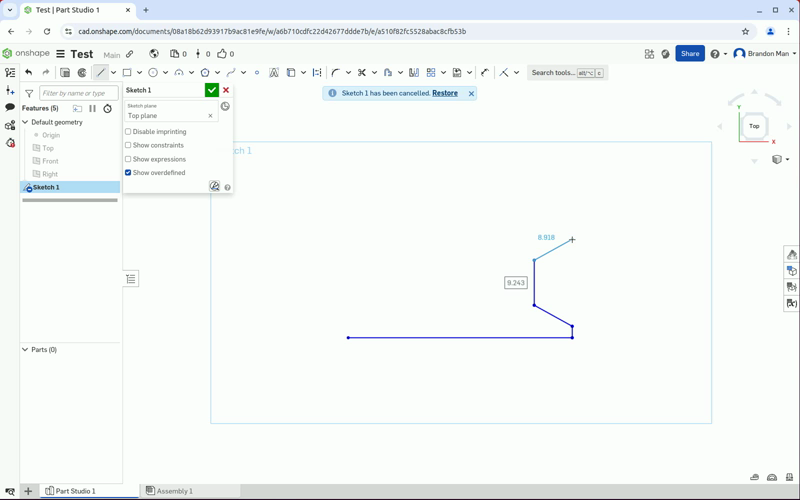
key_up(shift)
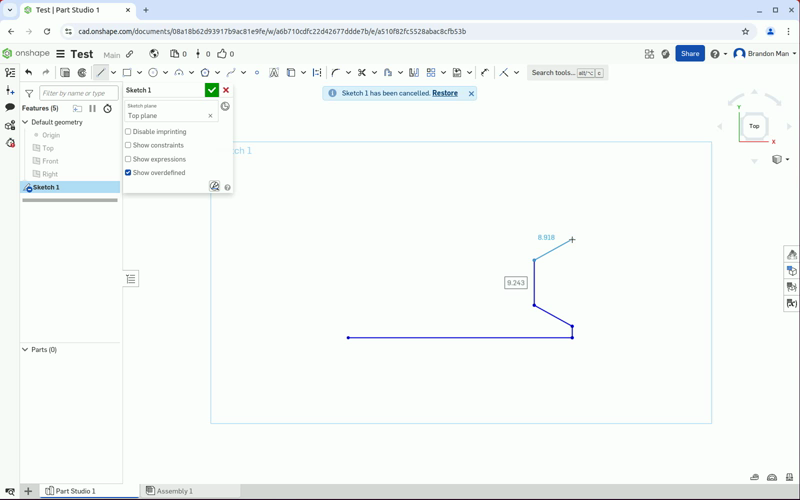
key_down(shift)
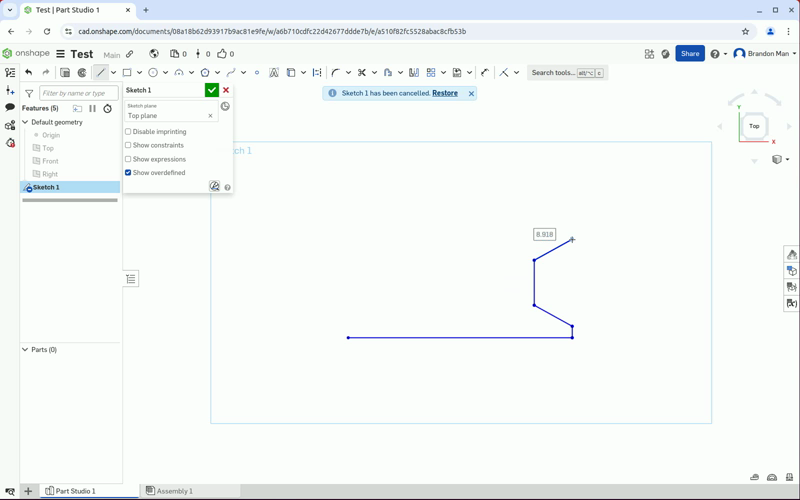
mouse_move(589, 239)
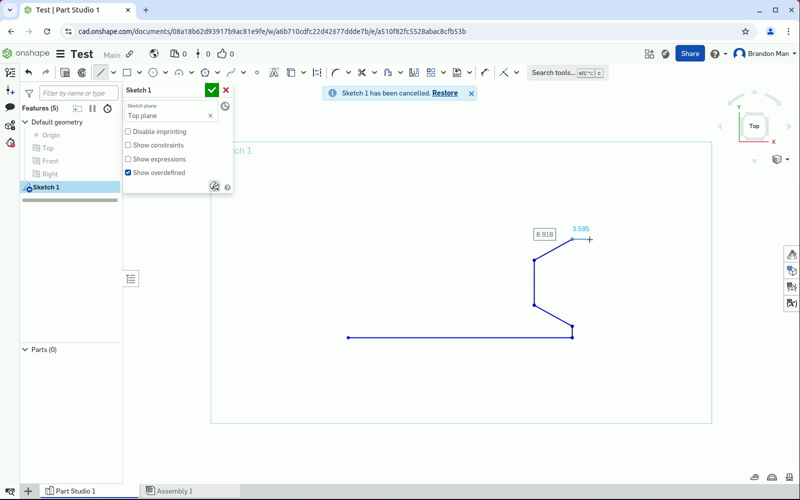
mouse_move(572, 227)
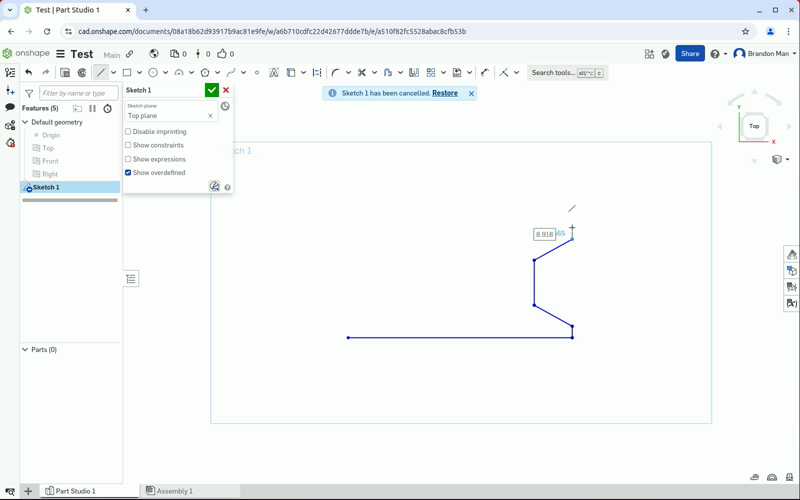
click(572, 227)
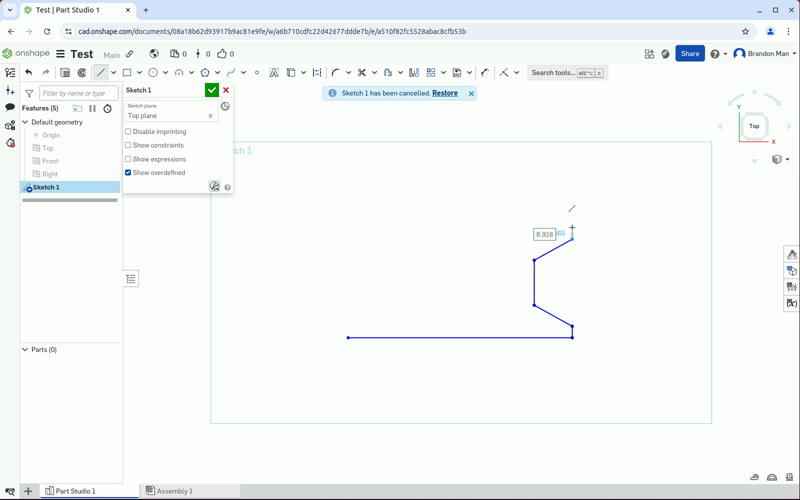
key_up(shift)
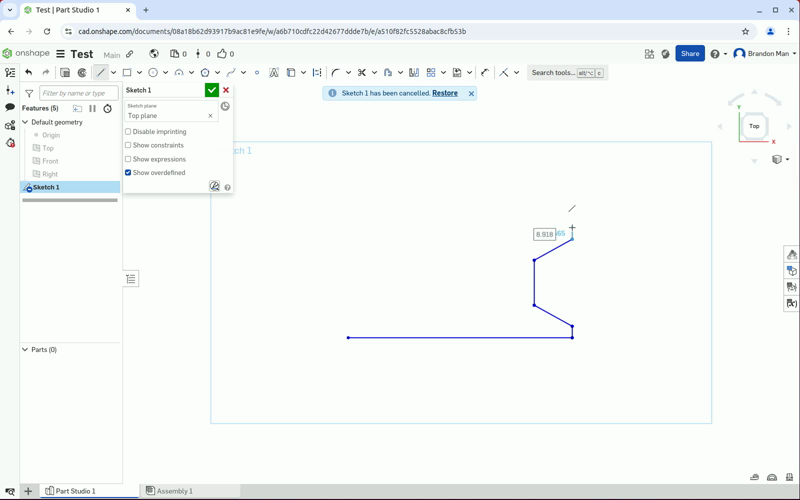
key_down(shift)
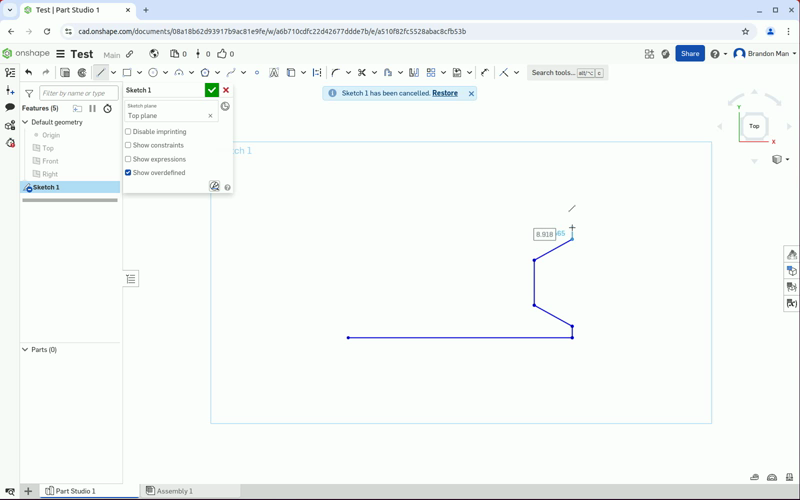
mouse_move(348, 227)
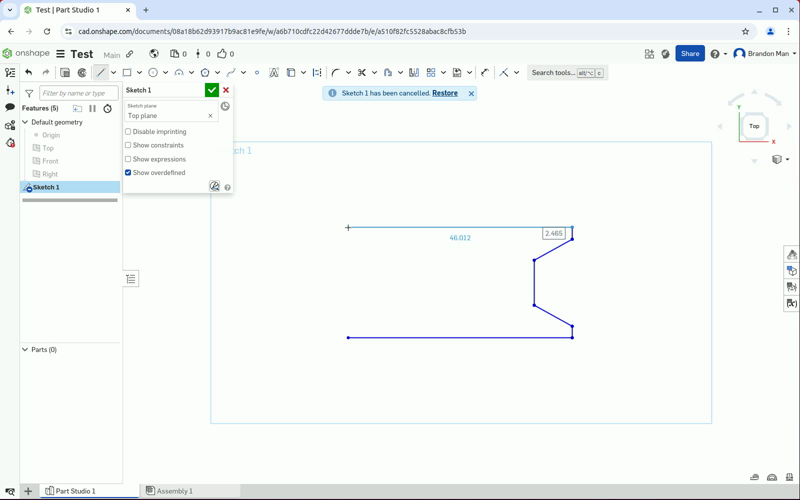
click(348, 227)
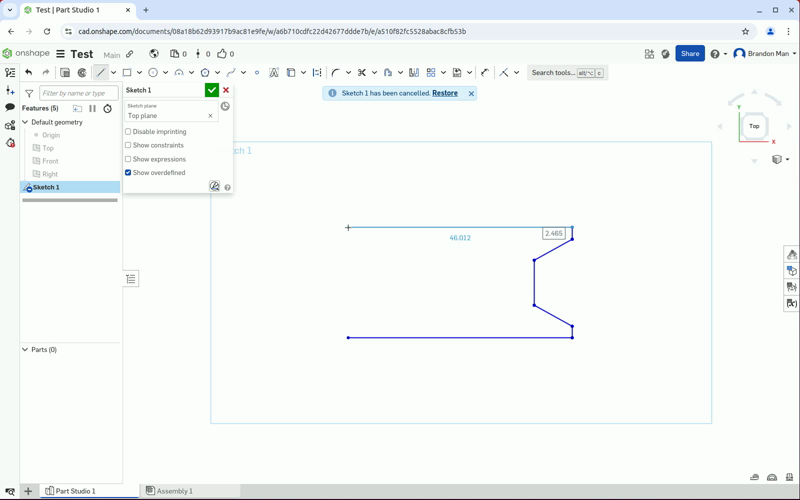
key_up(shift)
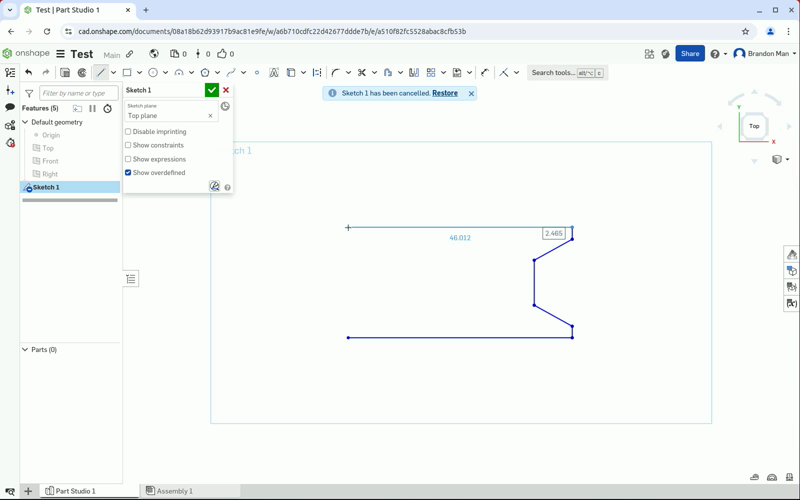
key_down(shift)
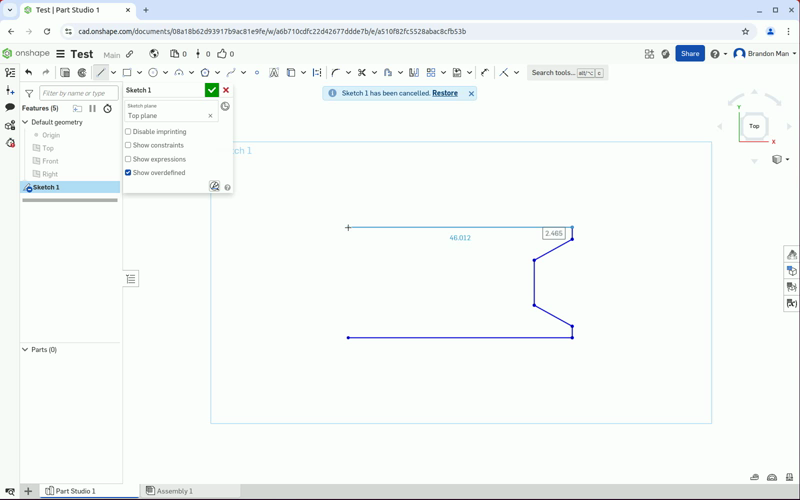
mouse_move(348, 337)
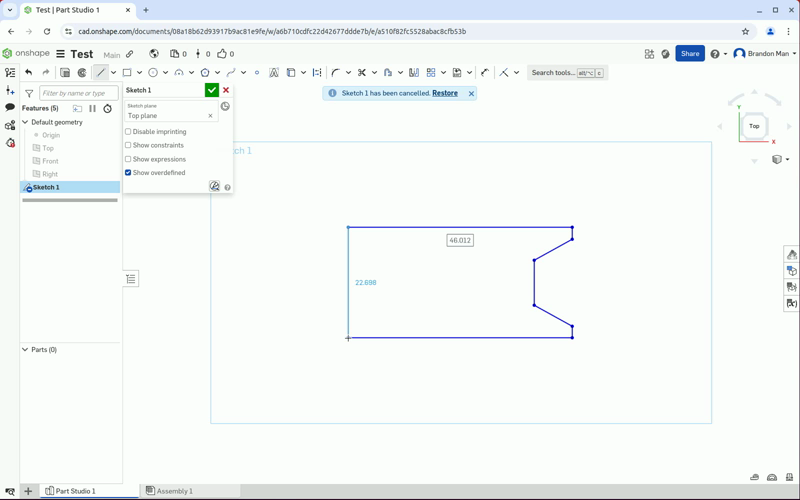
key_up(shift)
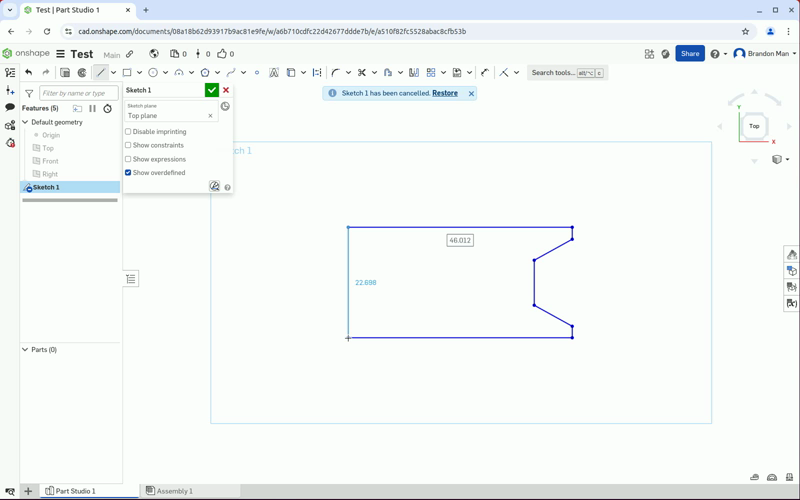
click(348, 337)
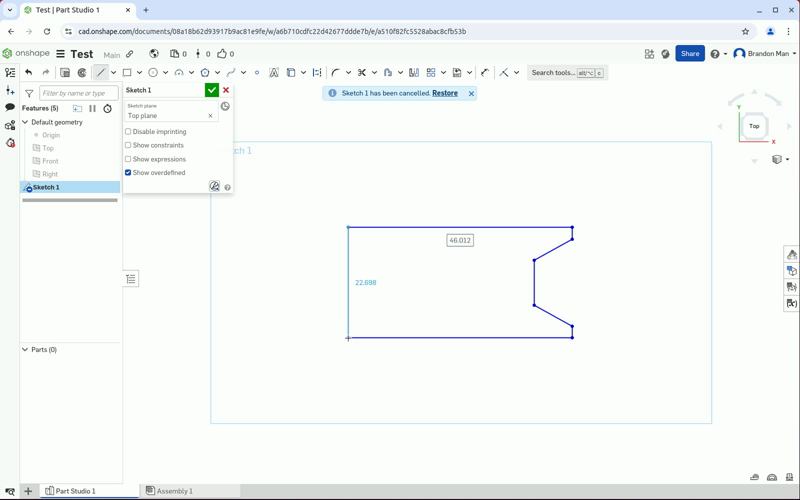
key(esc)
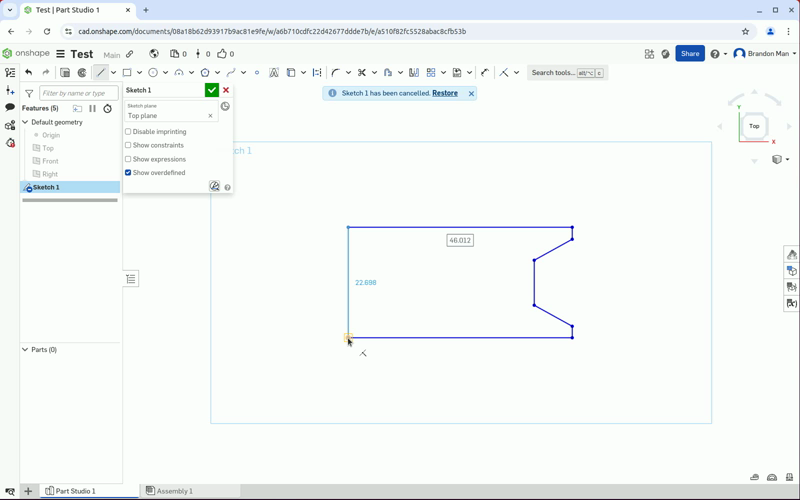
mouse_move(468, 322)
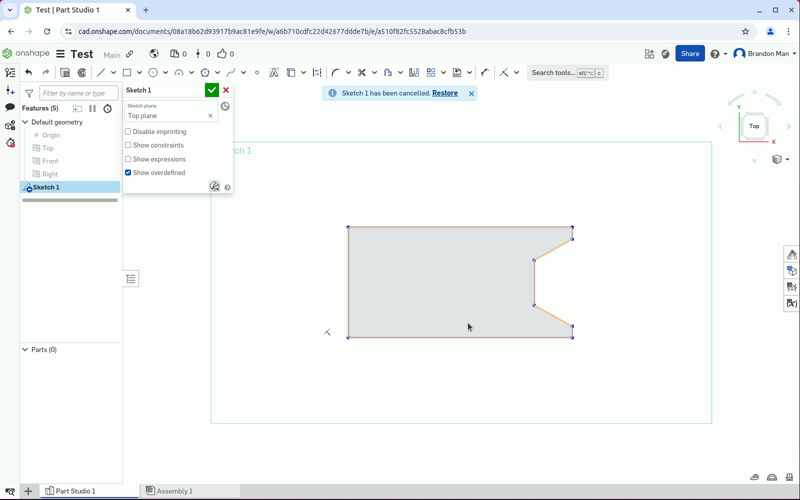
click(468, 322)
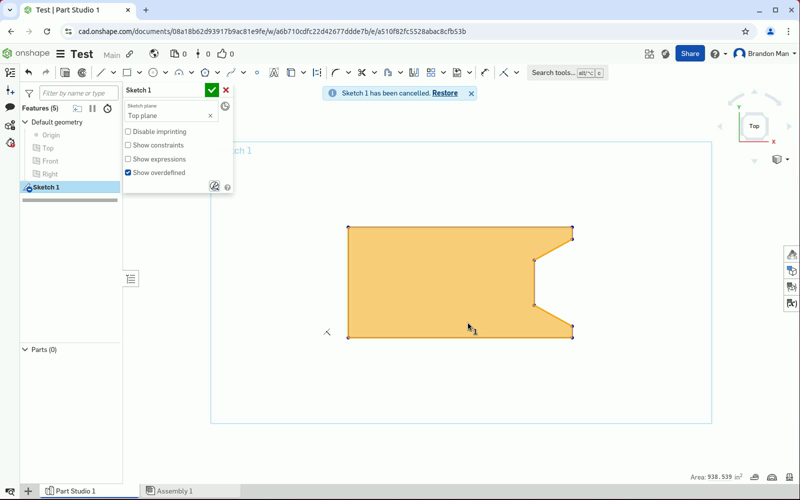
mouse_move(73, 352)
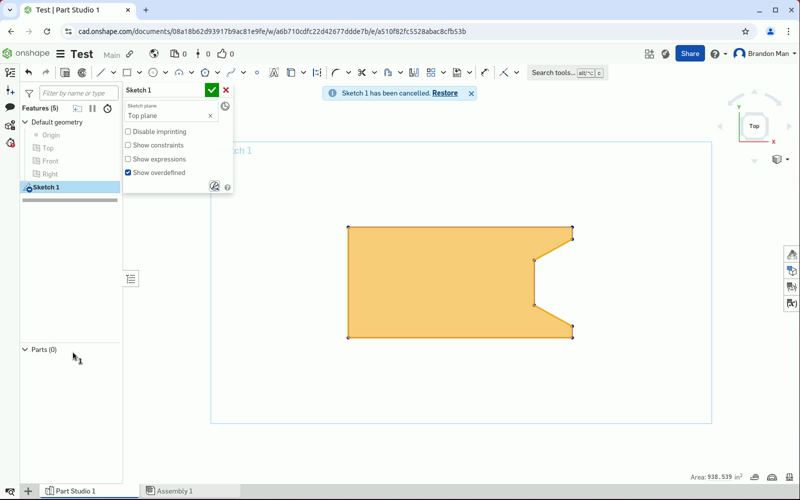
key(shift+y)
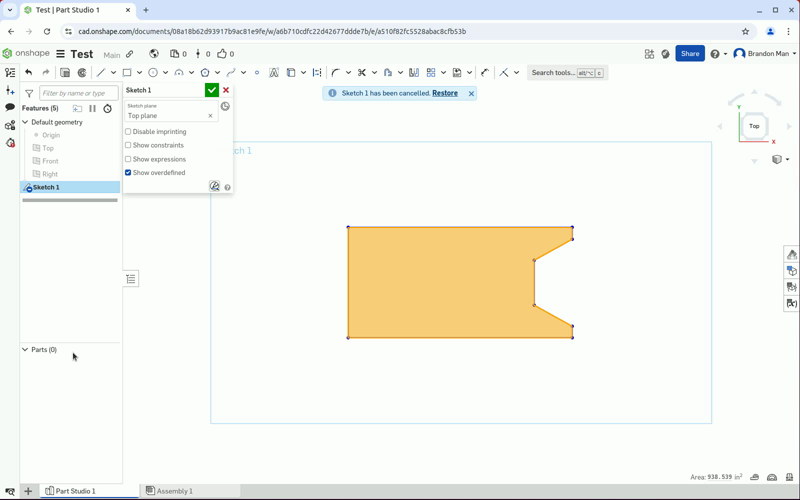
key(shift+e)
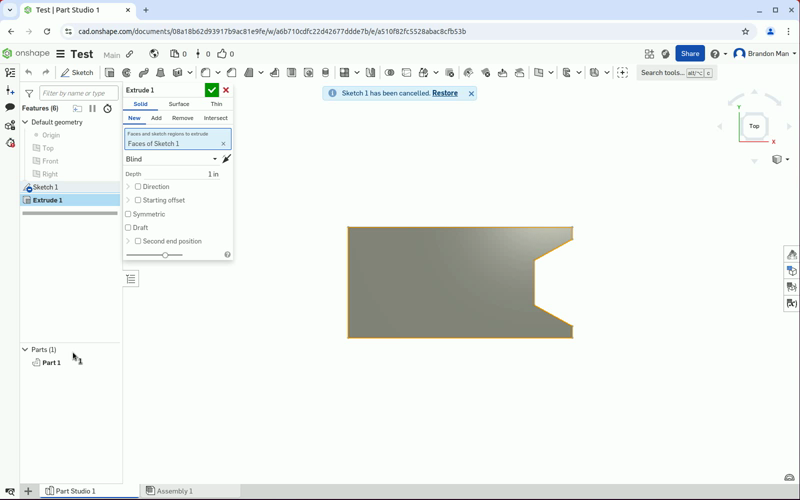
mouse_move(143, 106)
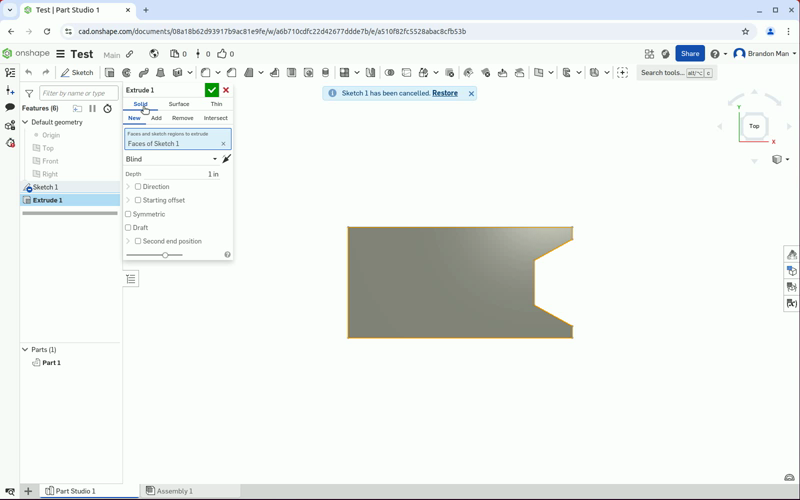
click(143, 106)
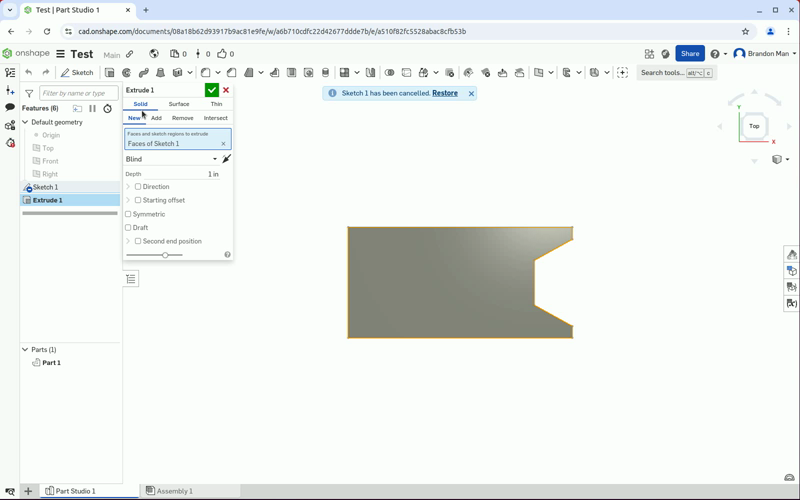
mouse_move(137, 120)
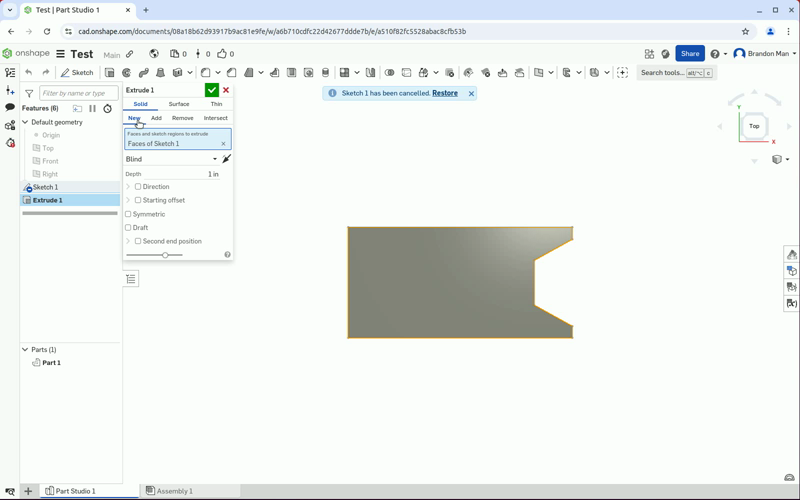
click(137, 120)
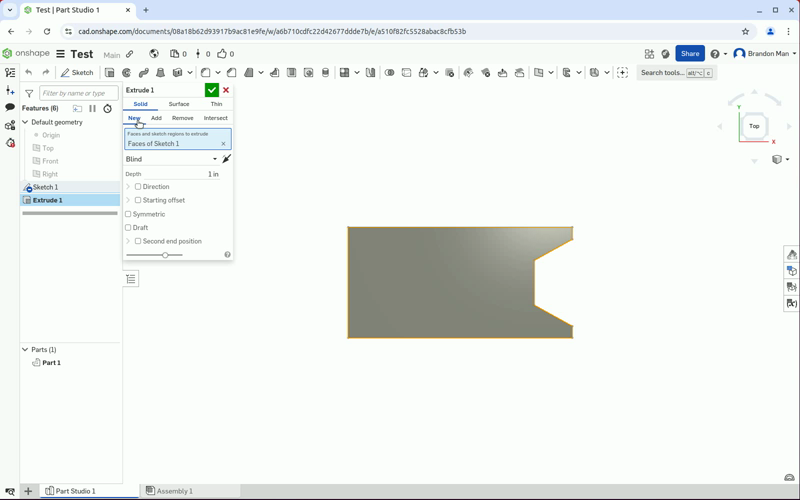
key(tab, 4)
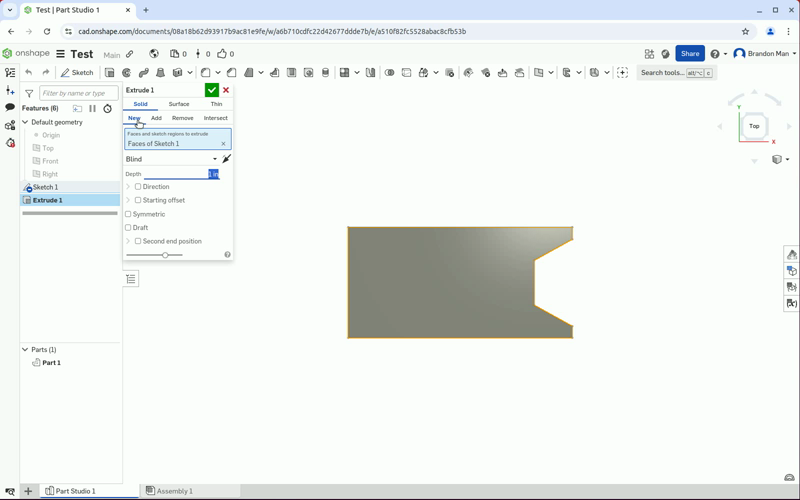
text(8.666)
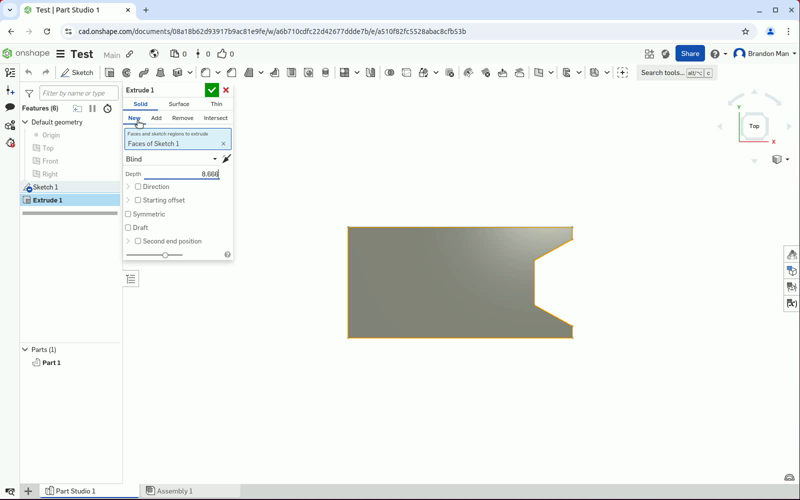
key(enter)
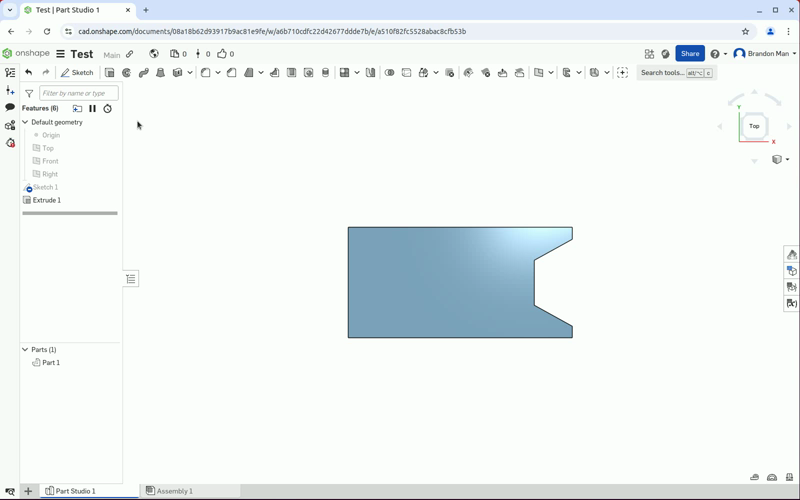
key(shift+h)
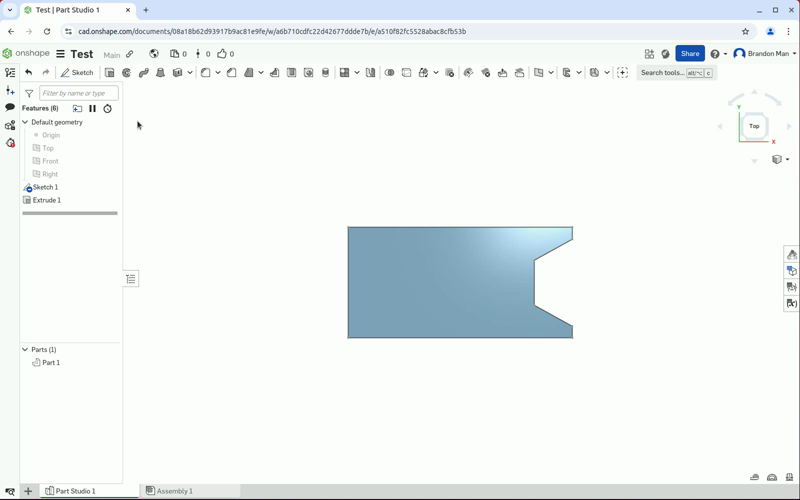
key(shift+h)
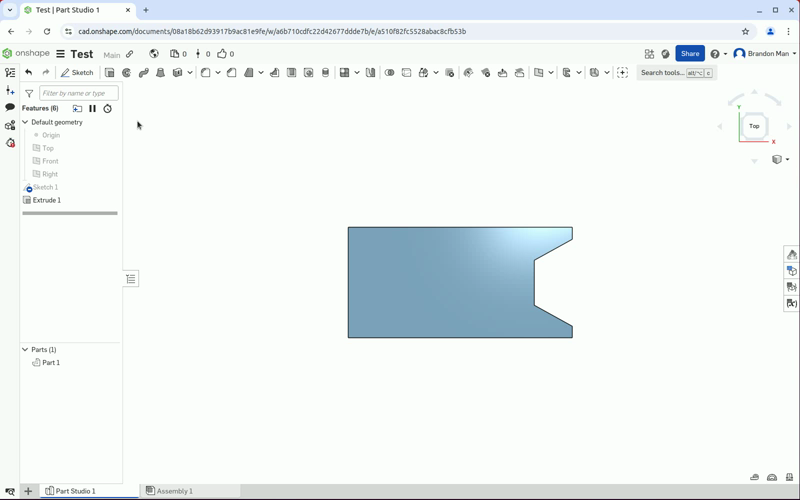
mouse_move(73, 189)
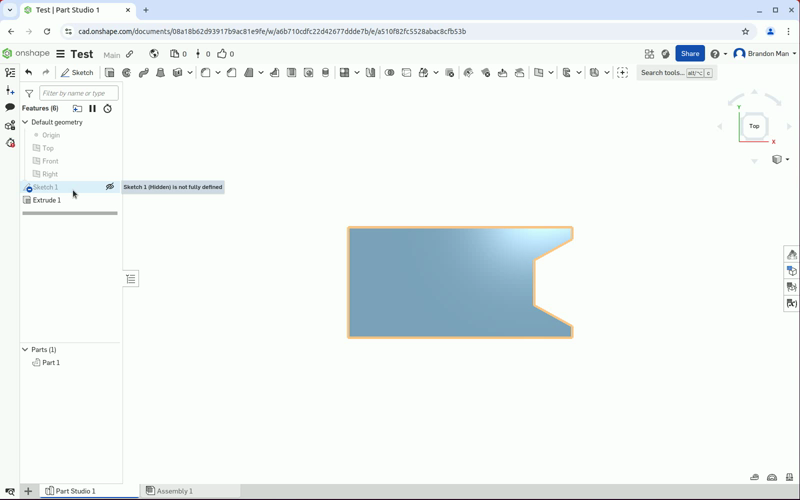
click(73, 189)
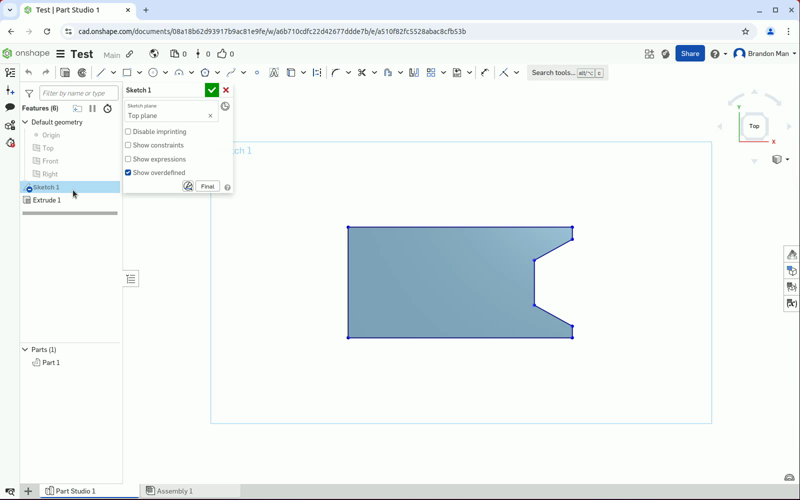
mouse_move(229, 92)
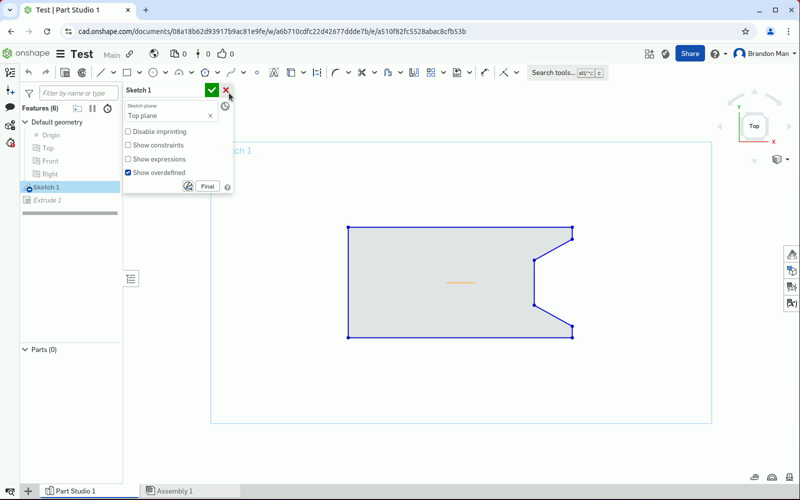
click(229, 92)
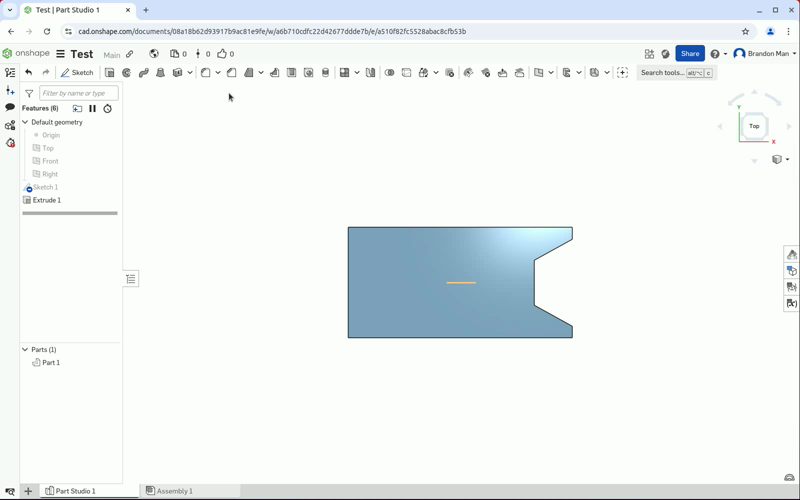
mouse_move(541, 75)
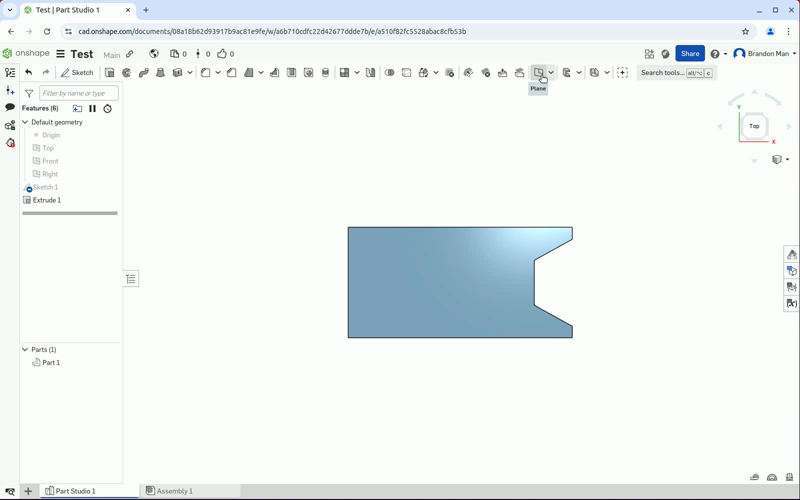
click(541, 75)
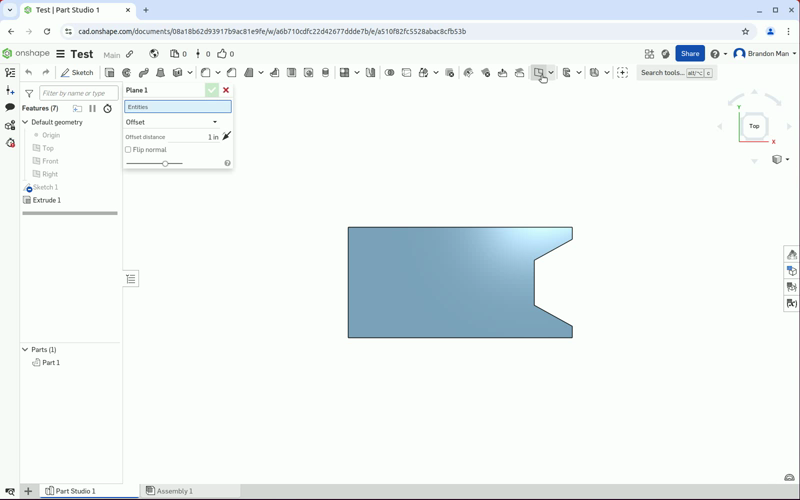
mouse_move(73, 150)
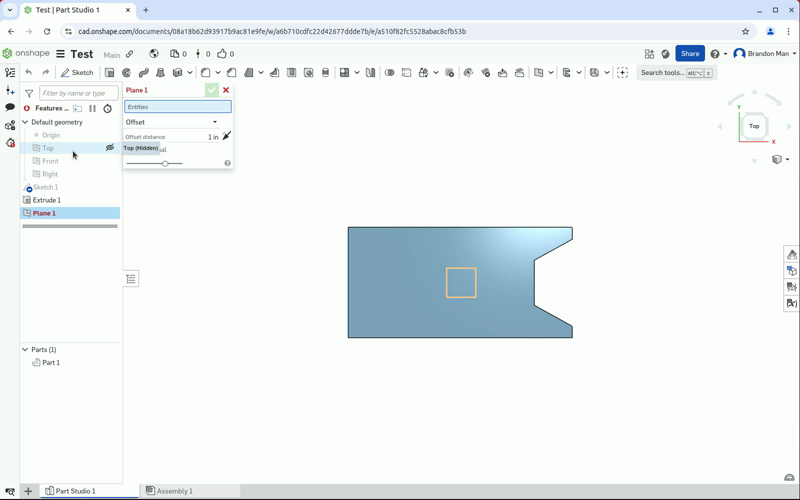
click(73, 150)
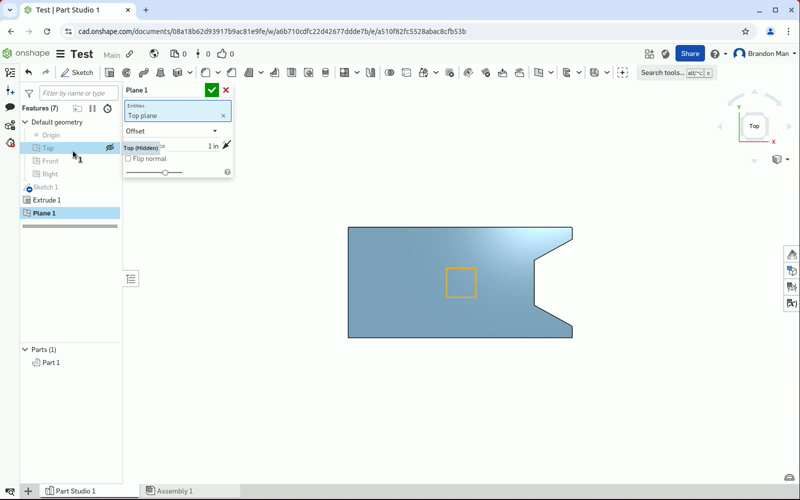
key(tab, 2)
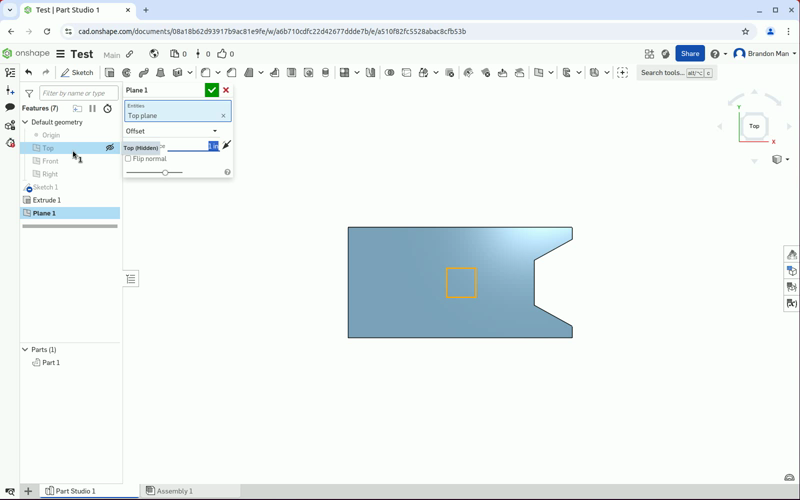
text(8.658)
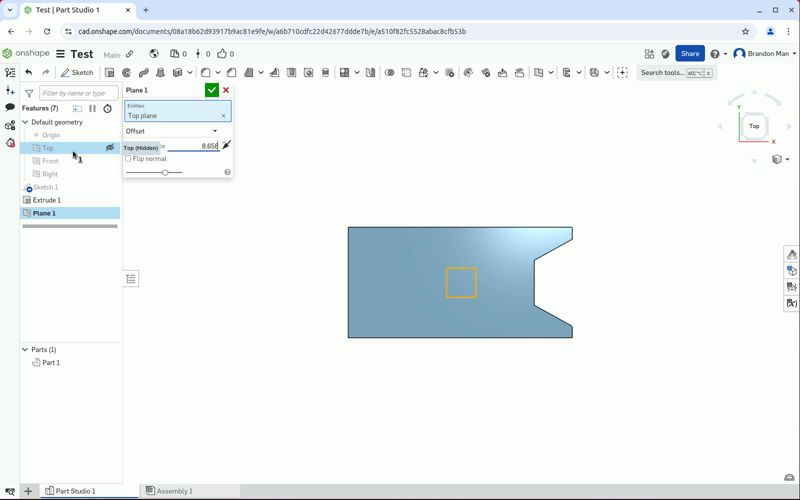
key(enter, 2)
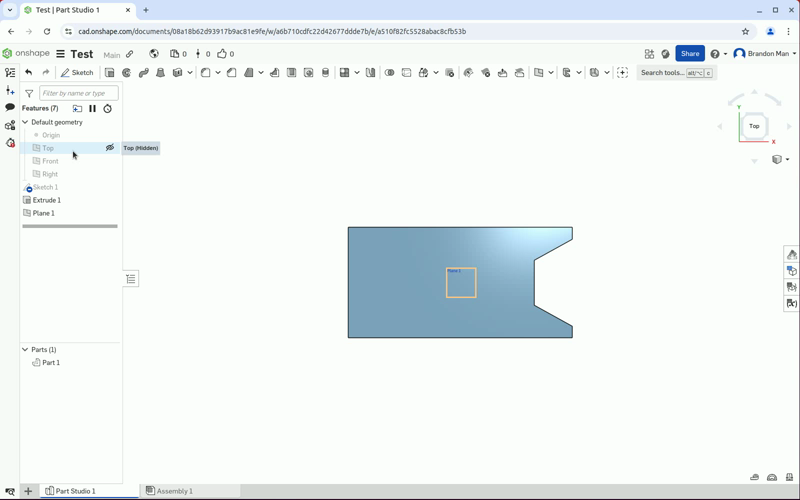
key(shift+s)
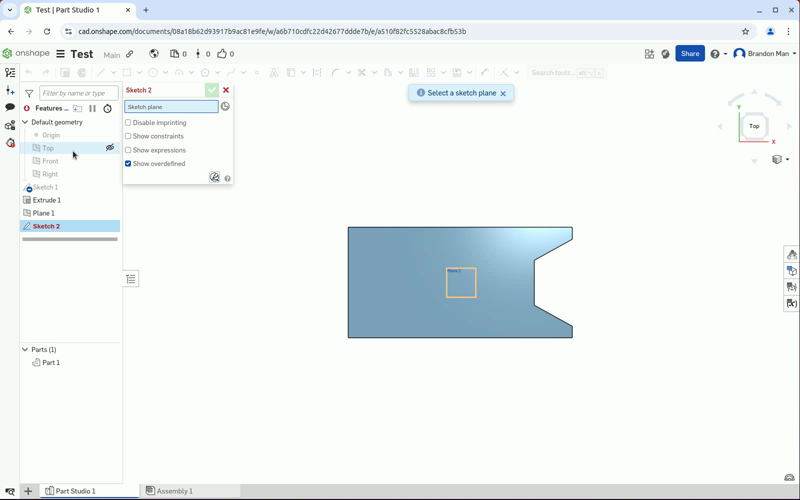
mouse_move(73, 215)
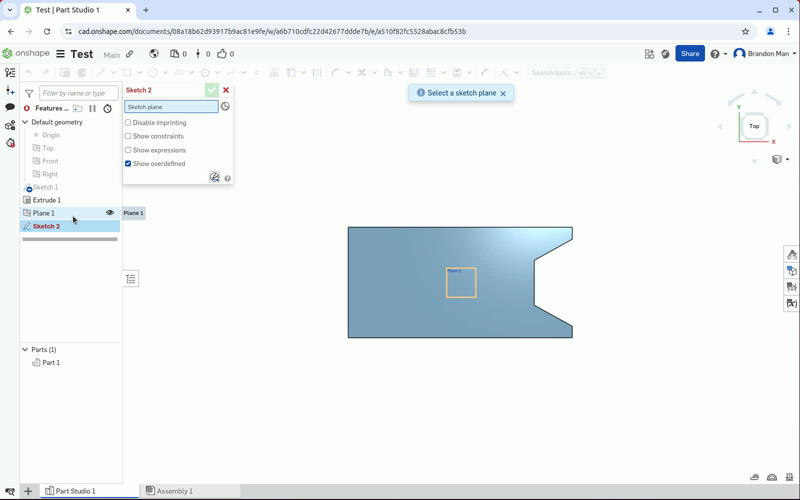
click(73, 215)
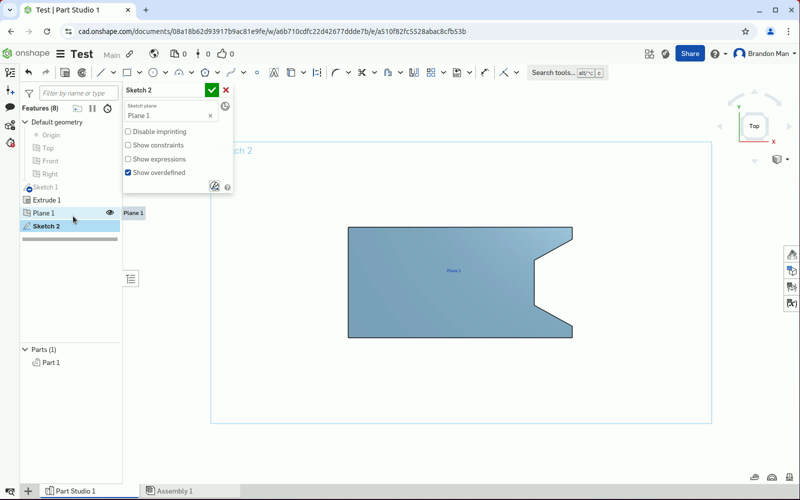
mouse_move(73, 352)
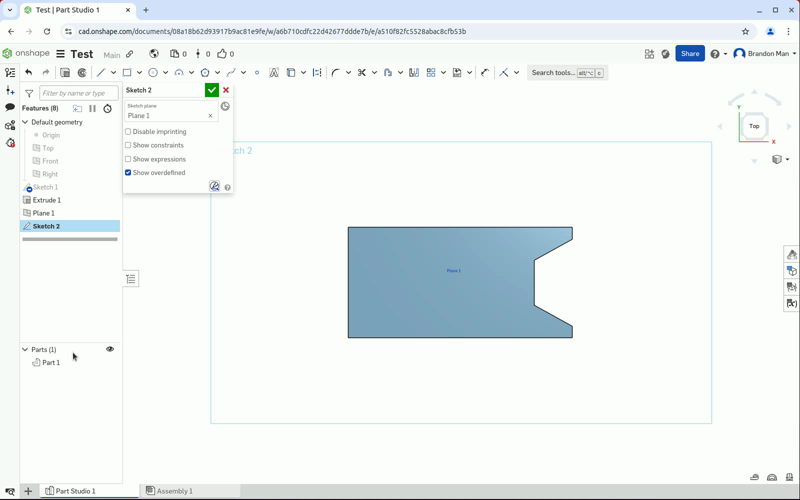
key(y)
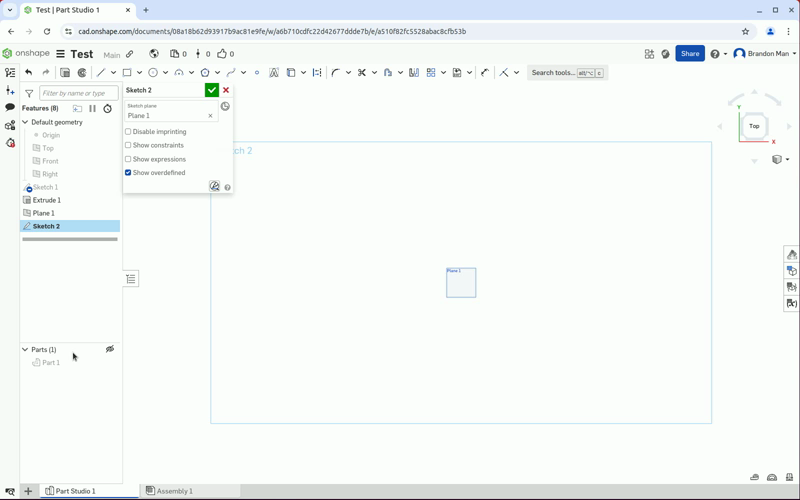
key(c)
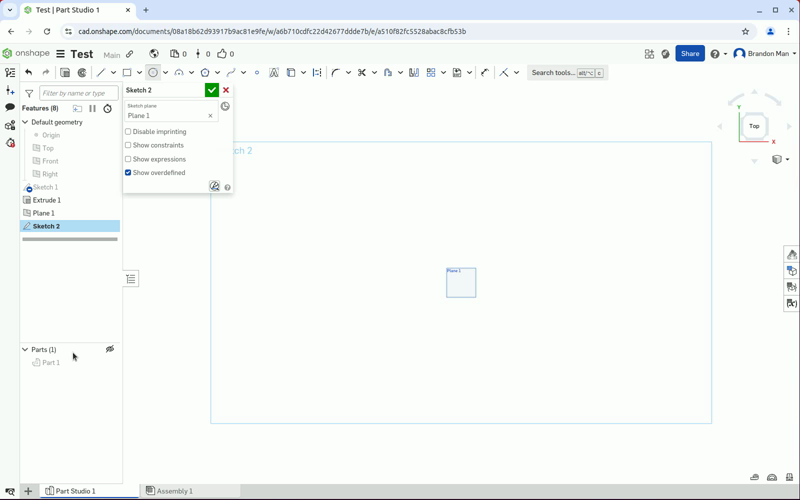
key_down(shift)
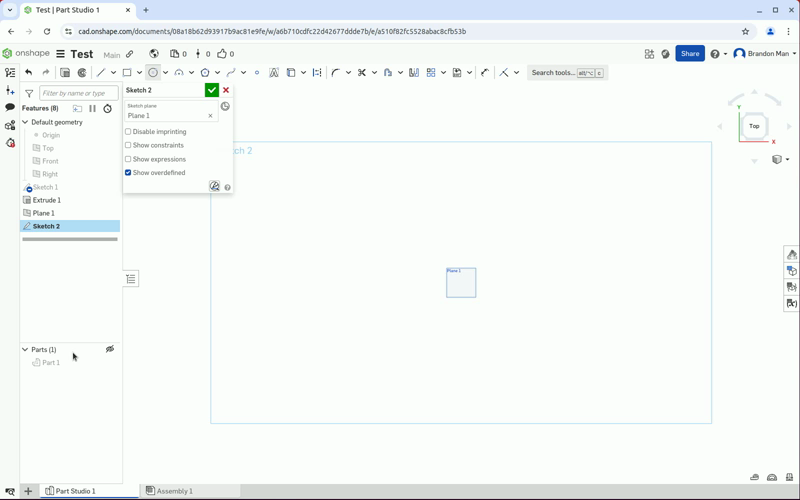
mouse_move(407, 282)
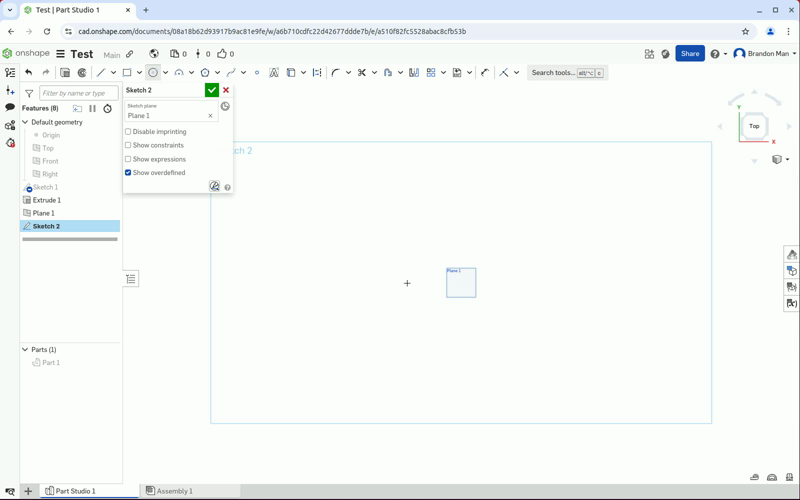
click(407, 282)
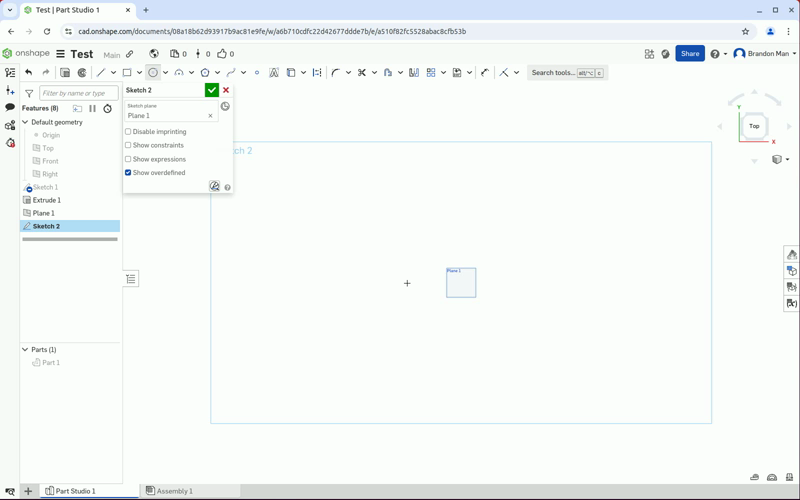
key_up(shift)
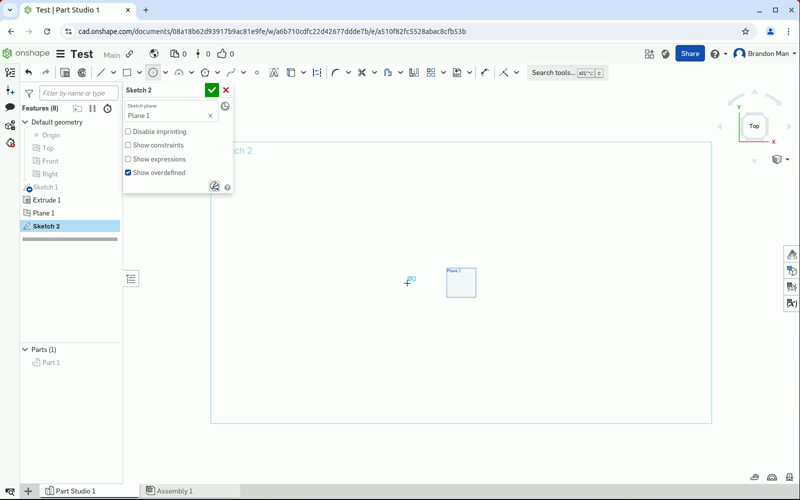
mouse_move(445, 282)
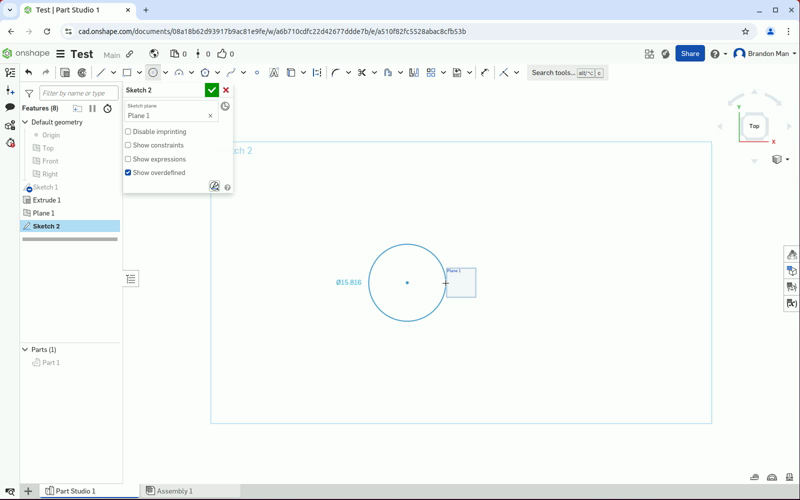
click(445, 282)
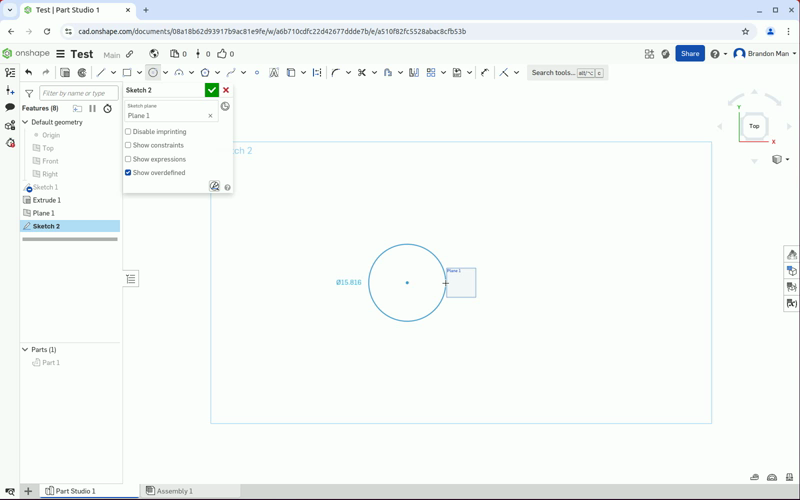
key(esc)
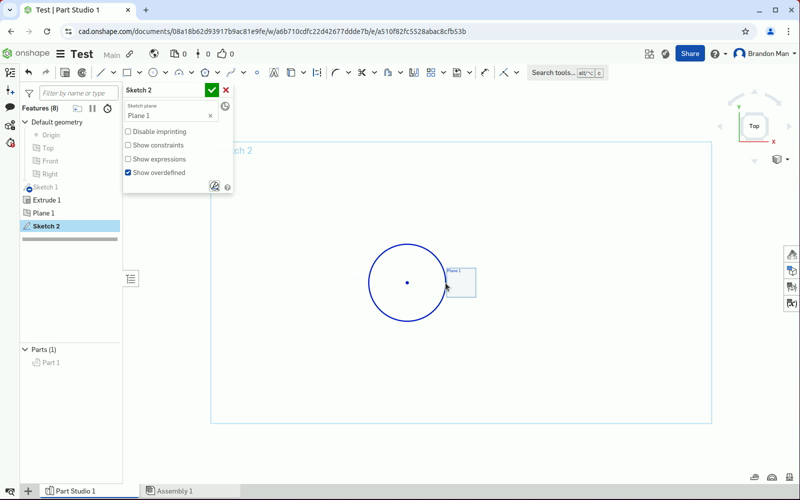
mouse_move(409, 263)
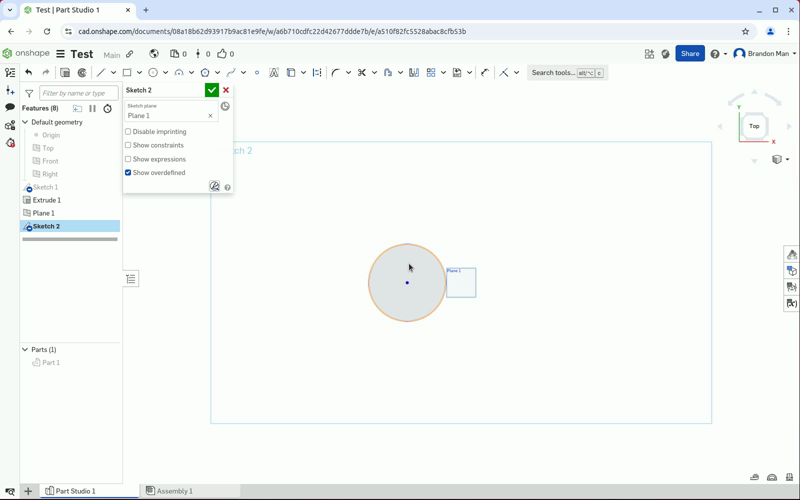
click(409, 263)
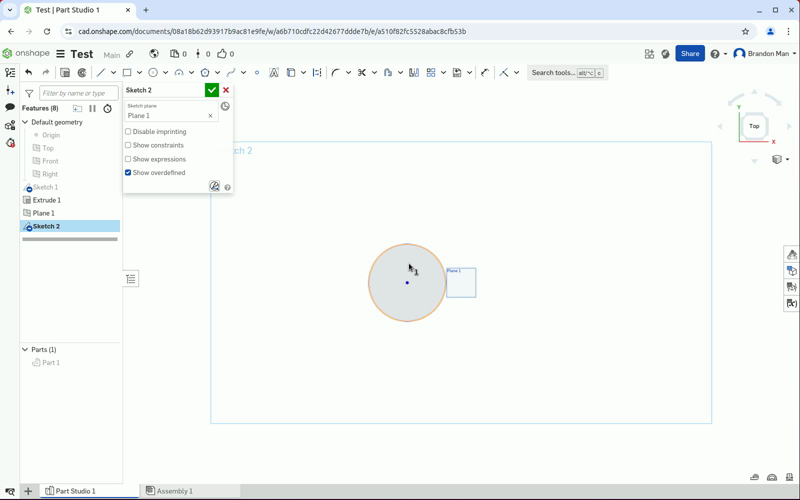
mouse_move(73, 352)
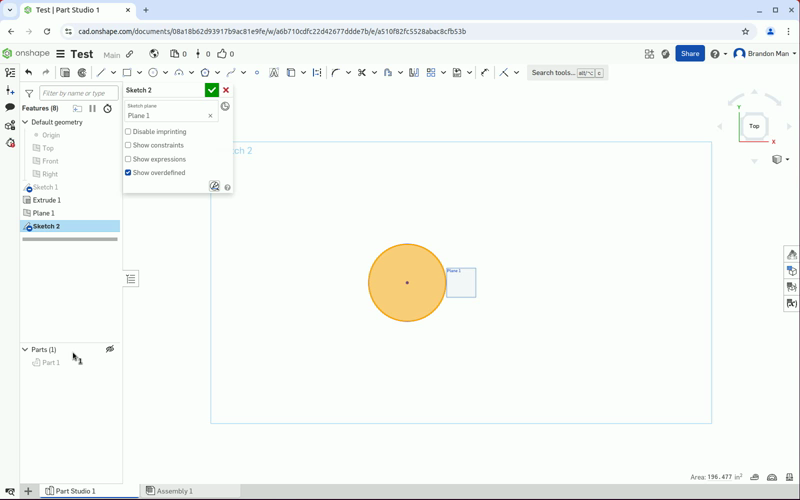
key(shift+y)
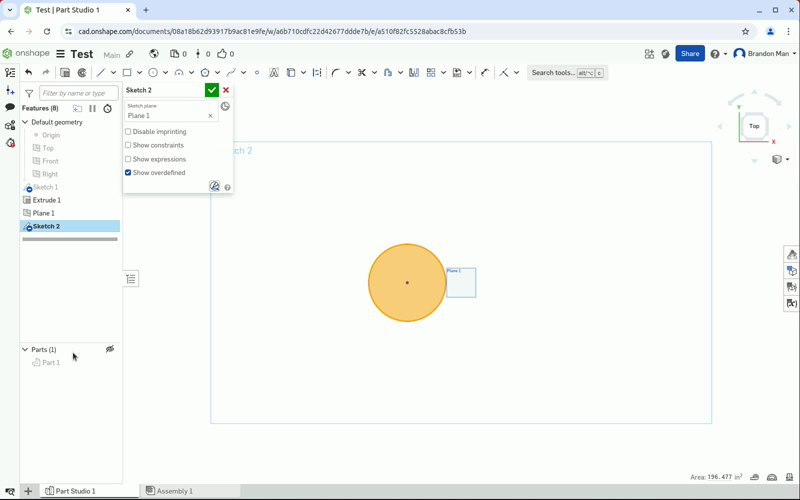
key(shift+e)
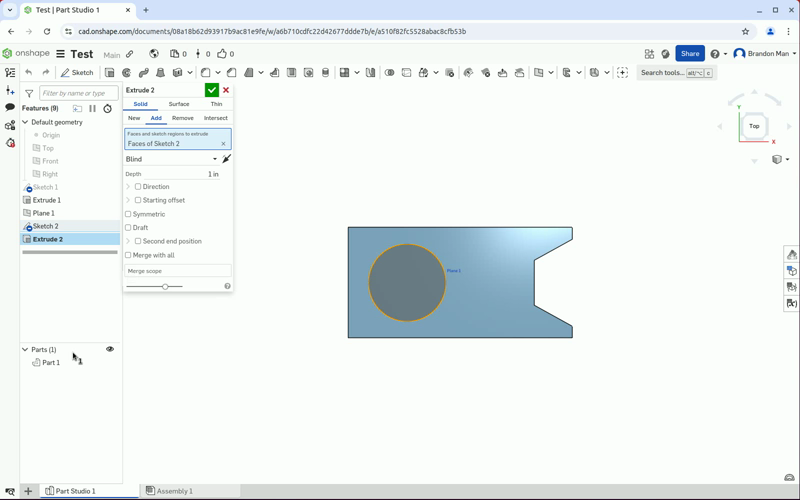
mouse_move(143, 106)
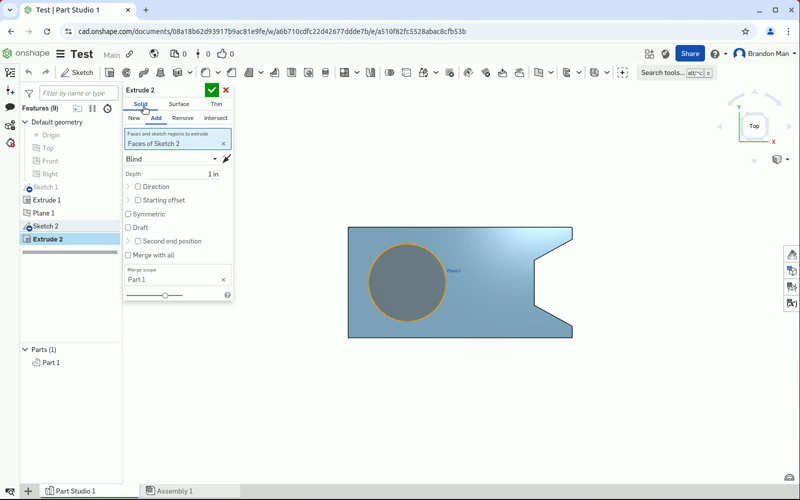
click(143, 106)
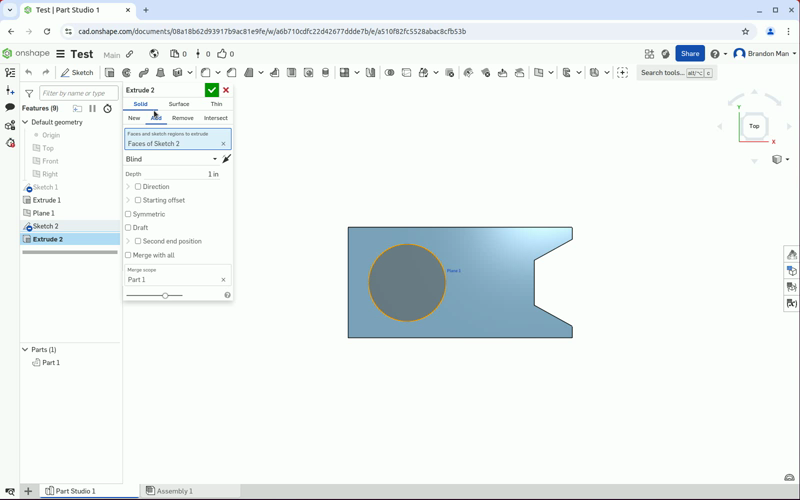
mouse_move(186, 120)
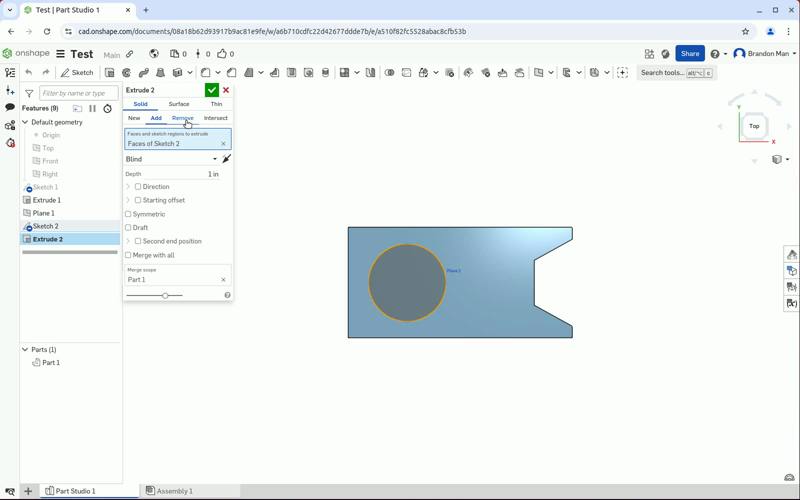
click(186, 120)
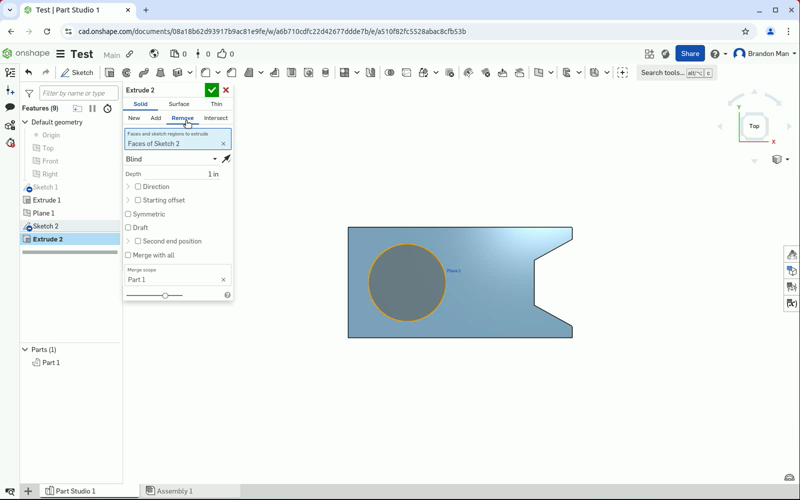
key(tab, 4)
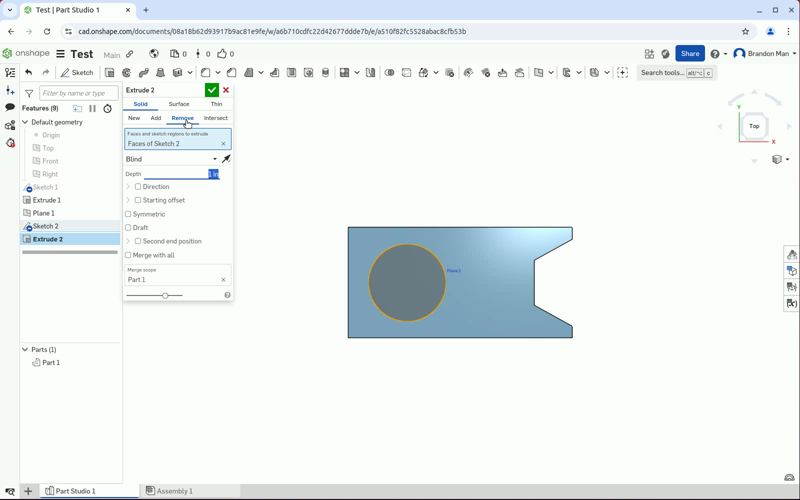
text(8.666)
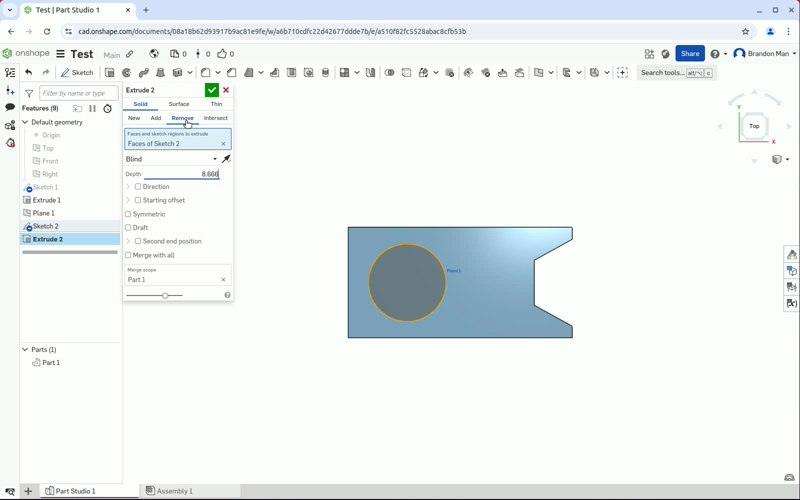
key(tab, 6)
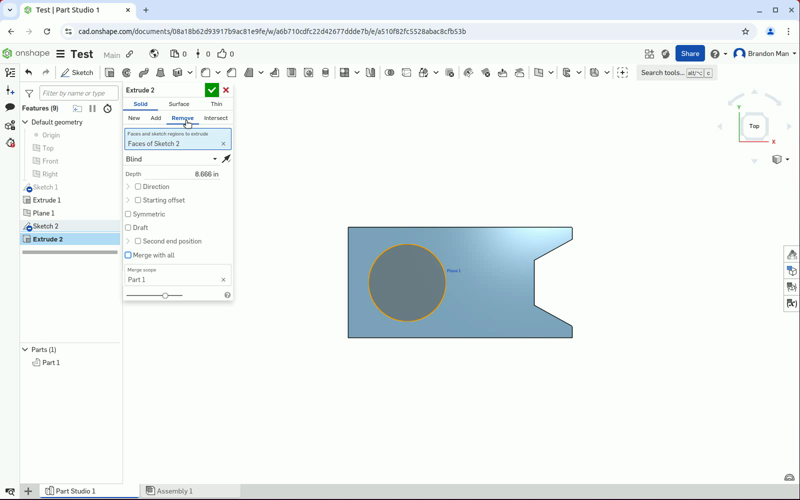
key(space)
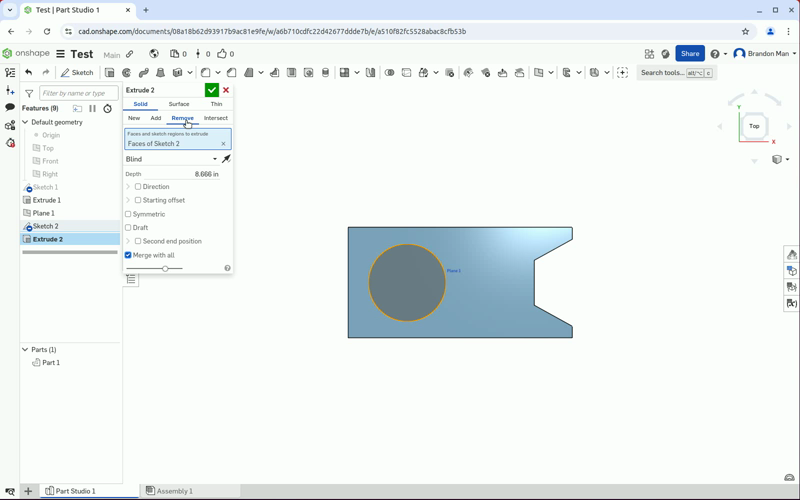
key(enter)
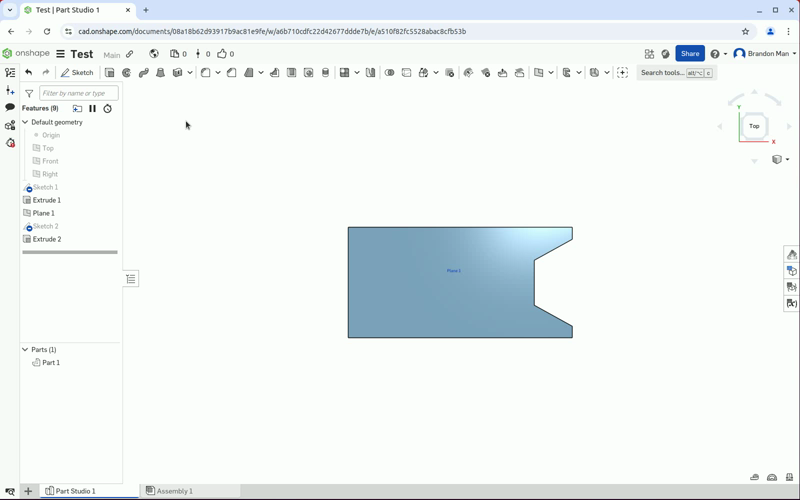
key(shift+h)
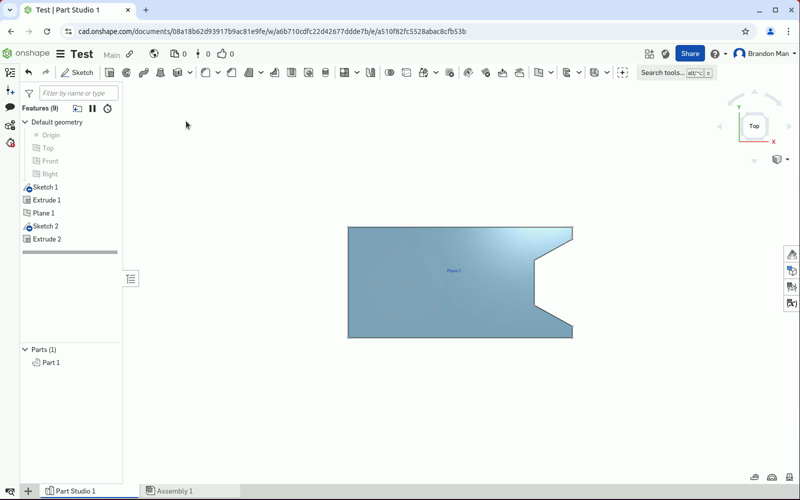
key(shift+h)
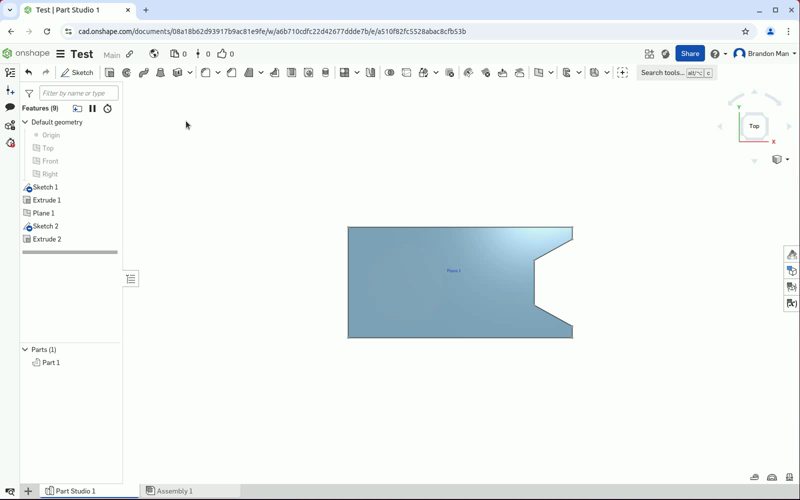
key(shift+7)
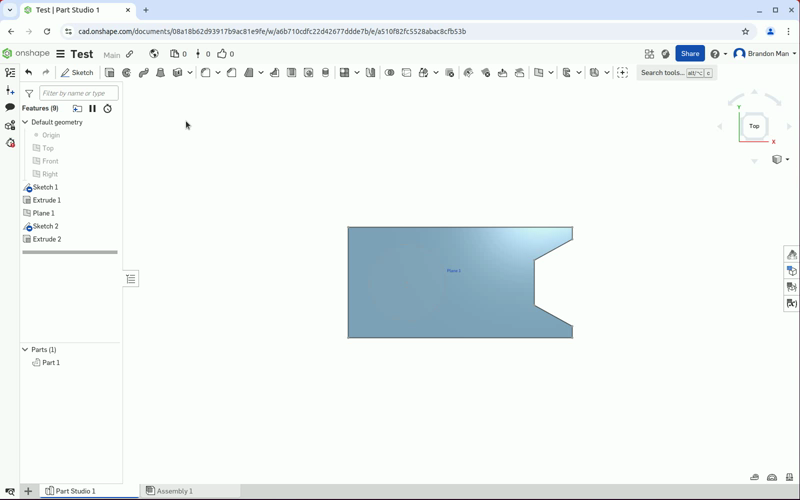
key(up, 3)
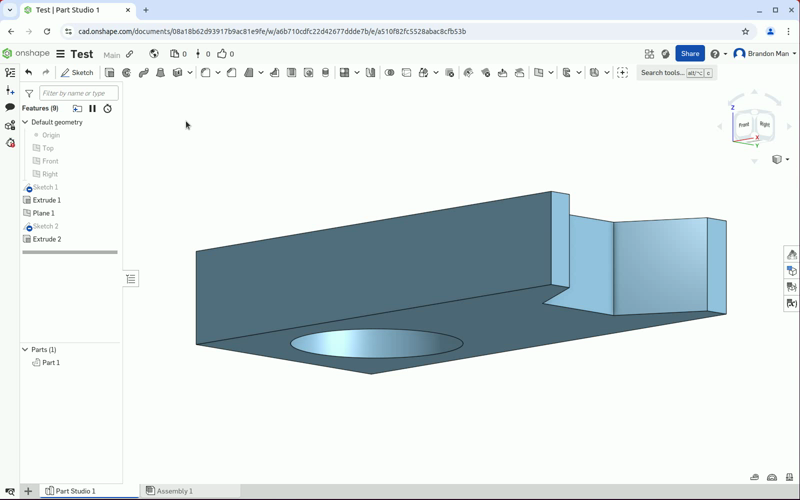
key(left, 3)
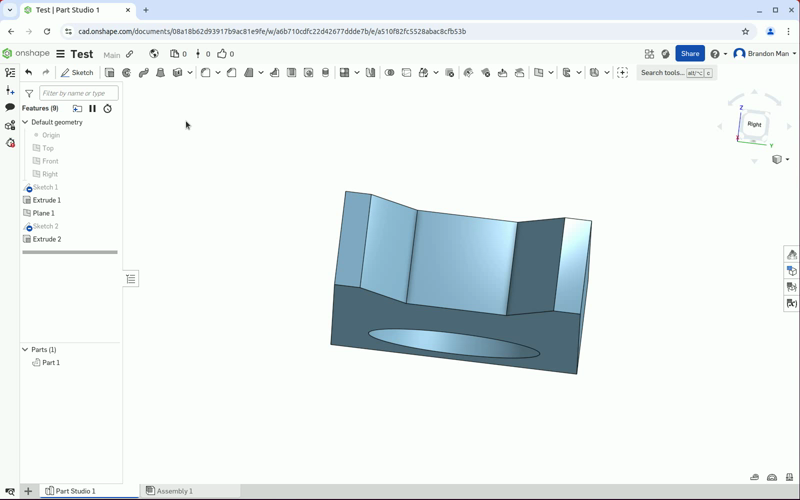
key(right, 3)
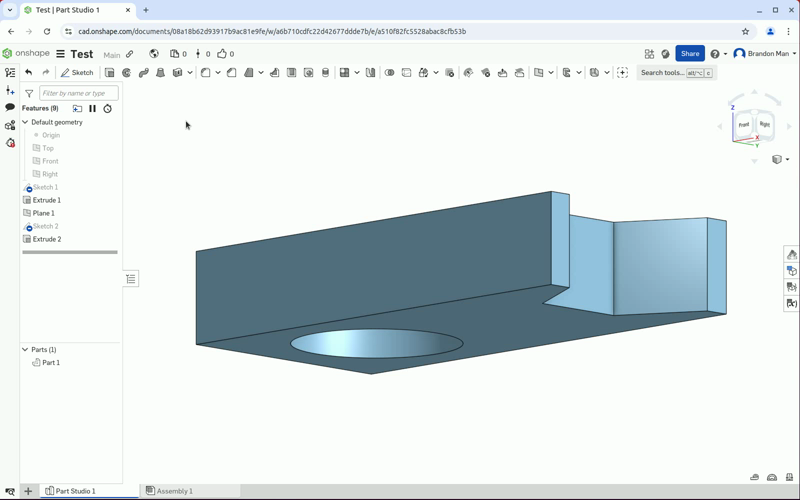
key(down, 3)
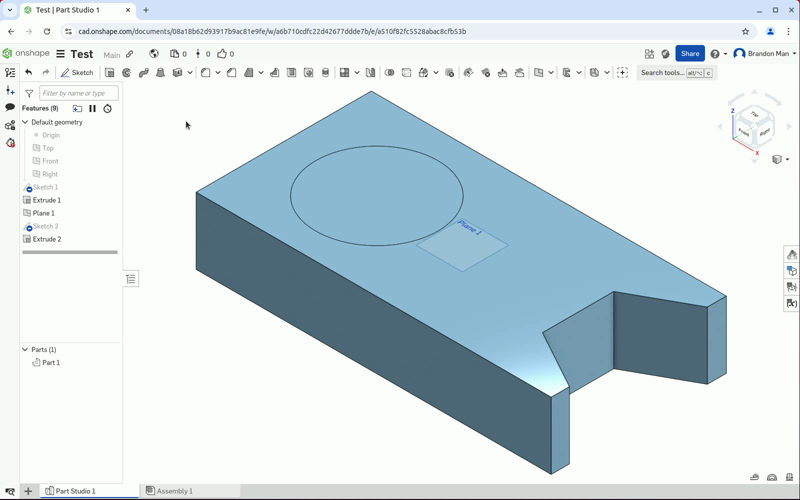
mouse_move(73, 189)
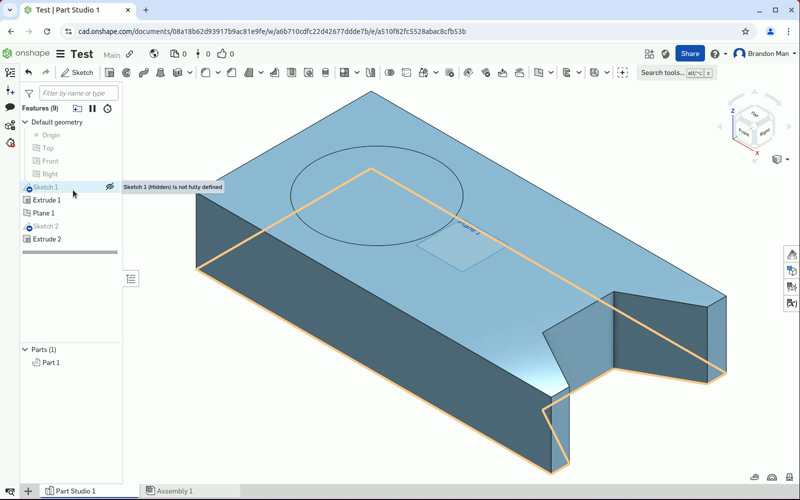
click(73, 189)